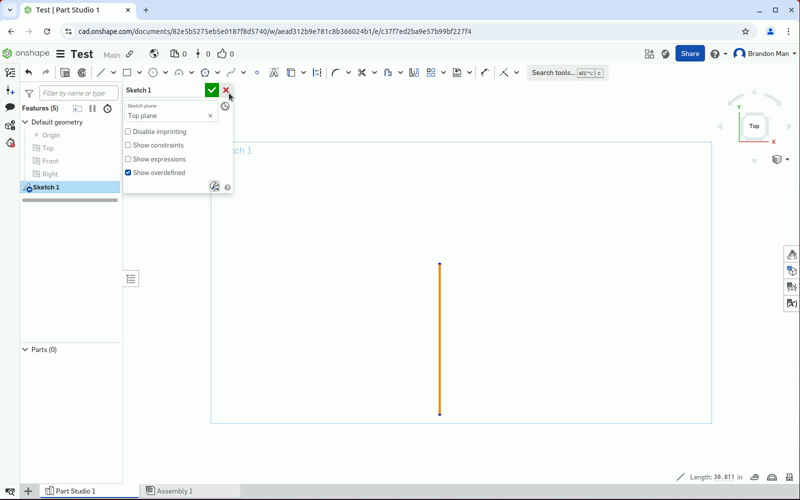
key(shift+h)
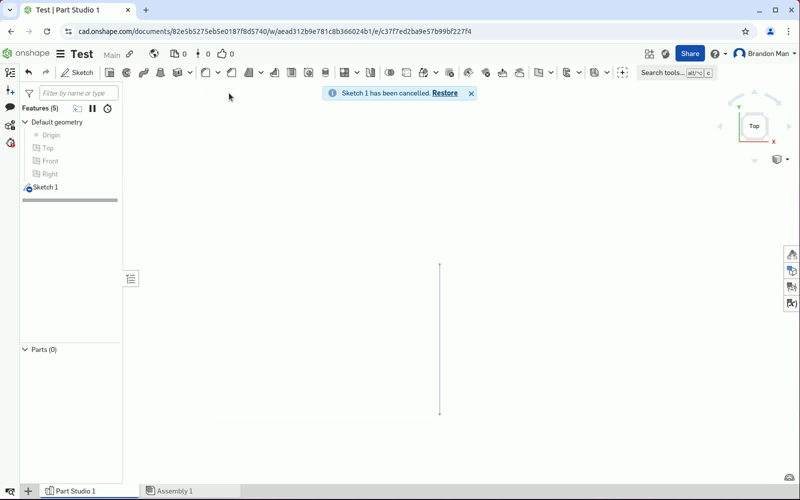
key(shift+s)
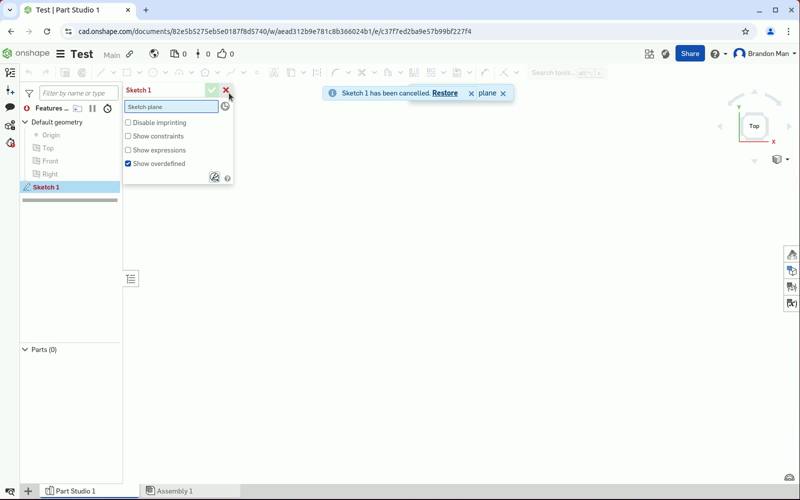
mouse_move(73, 150)
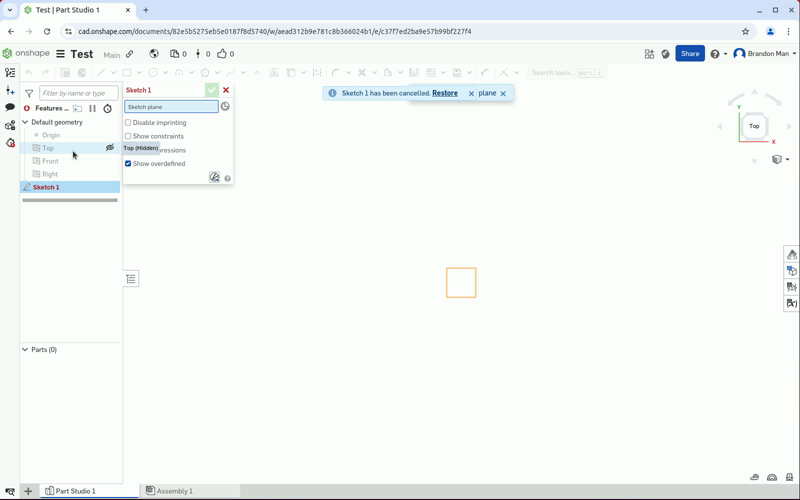
click(73, 150)
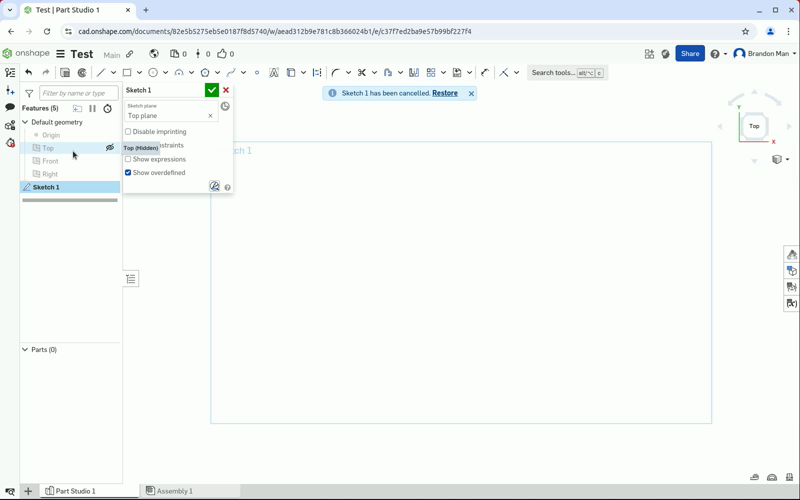
mouse_move(73, 352)
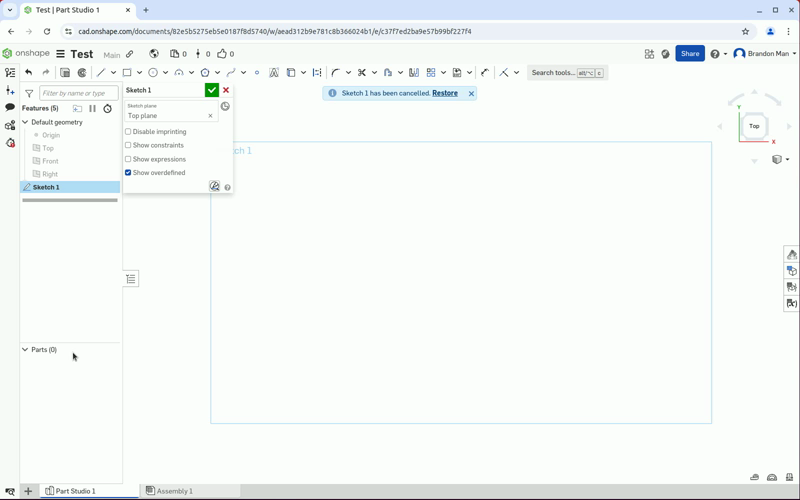
key(y)
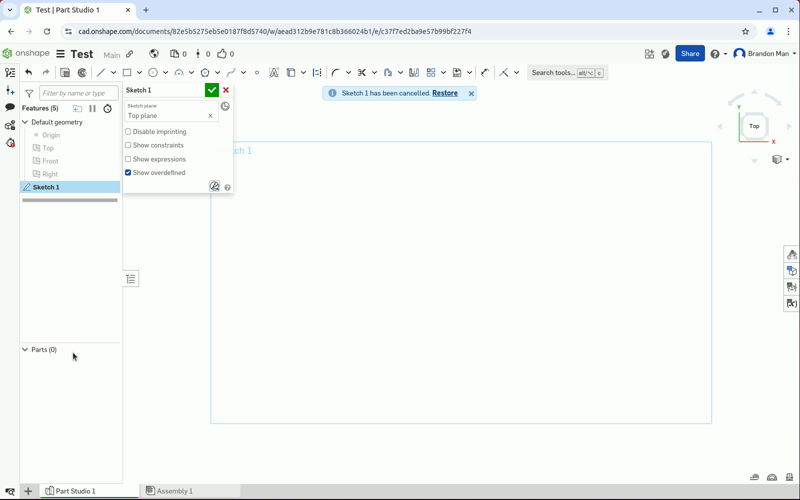
key(l)
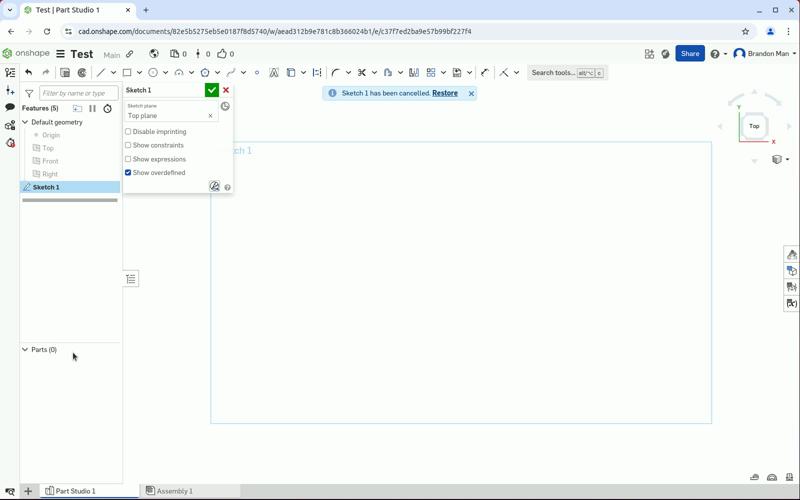
key_down(shift)
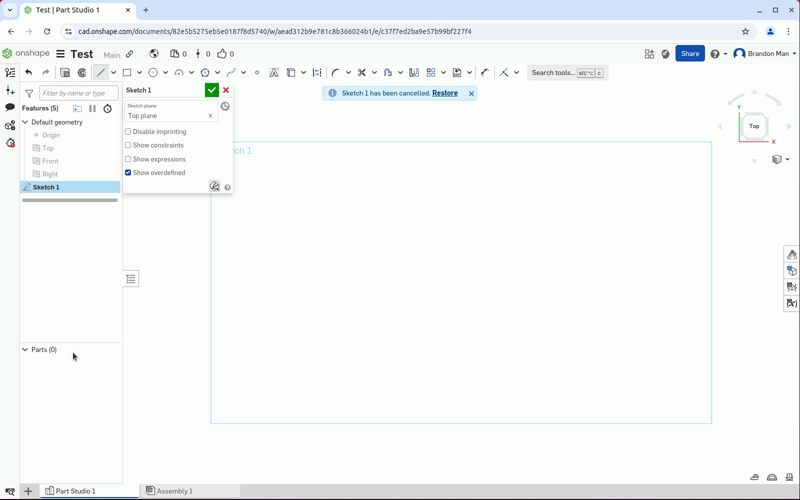
mouse_move(355, 367)
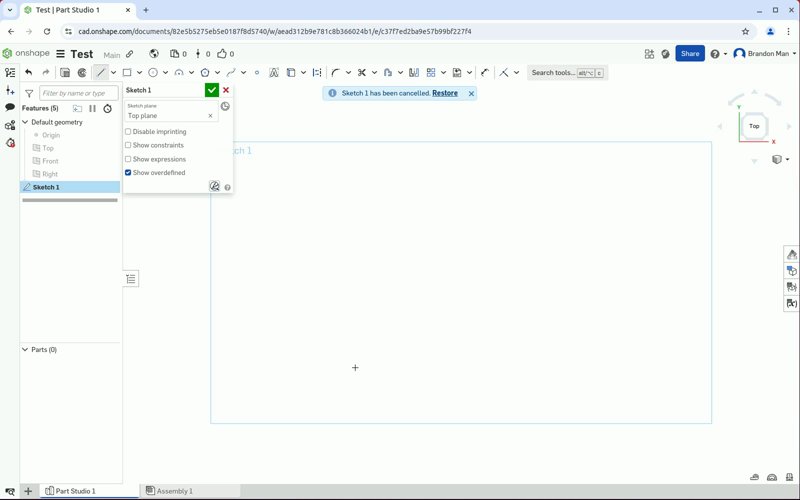
click(355, 367)
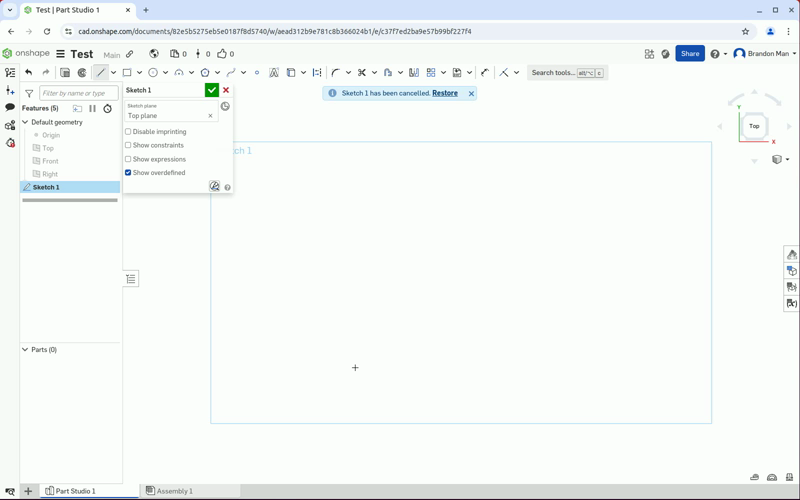
key_up(shift)
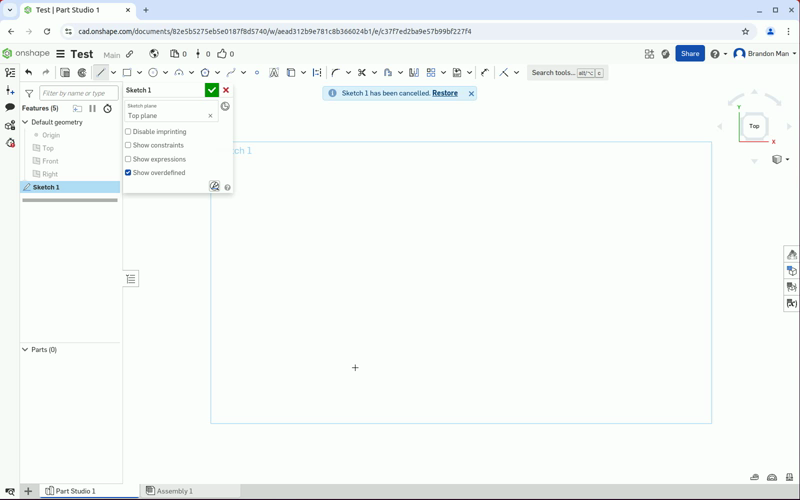
key_down(shift)
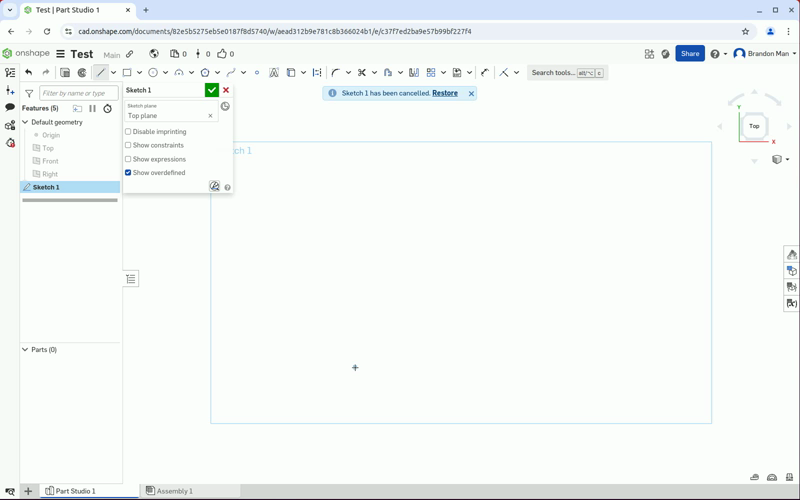
mouse_move(461, 367)
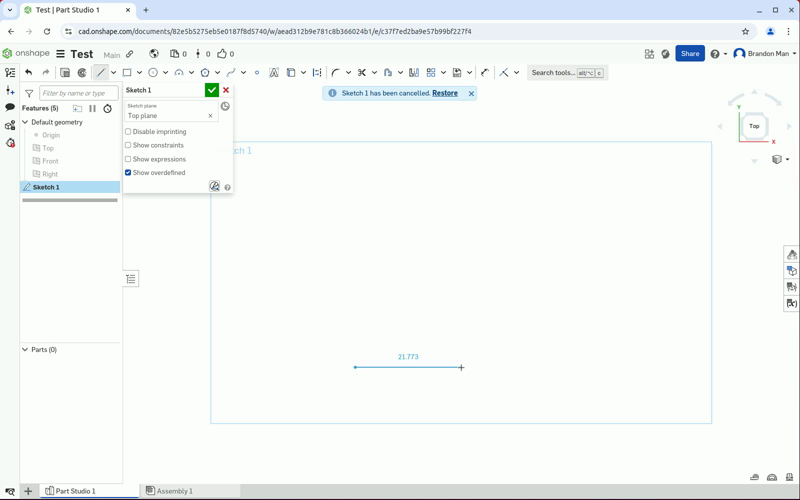
click(461, 367)
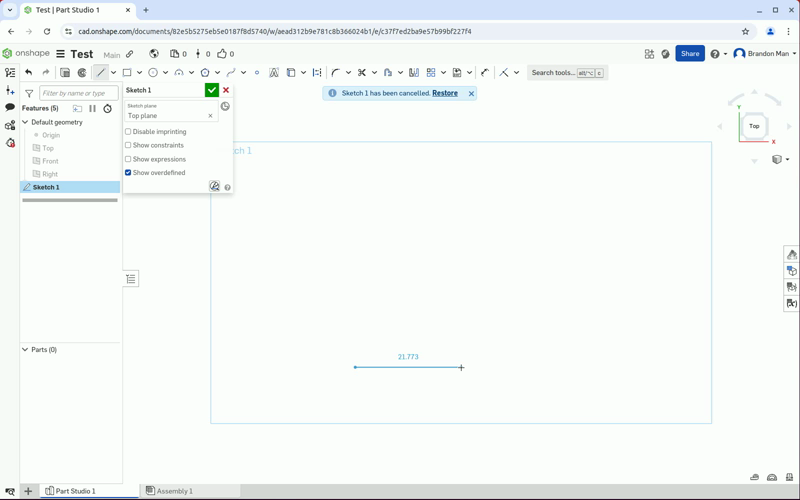
key_up(shift)
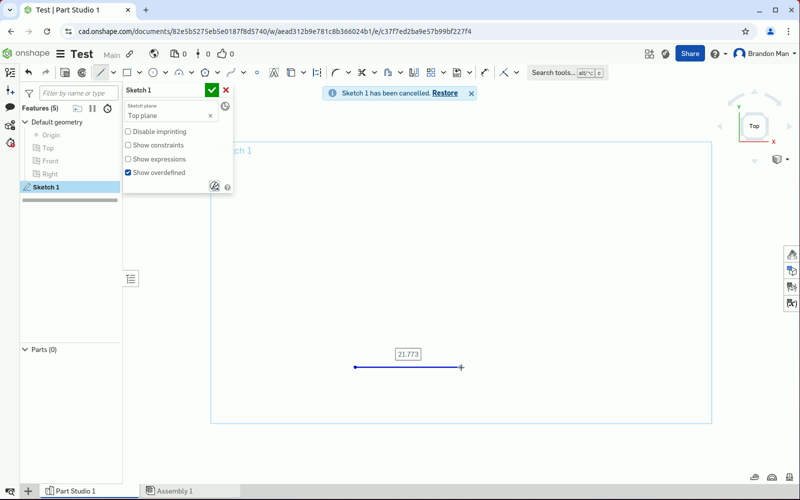
key_down(shift)
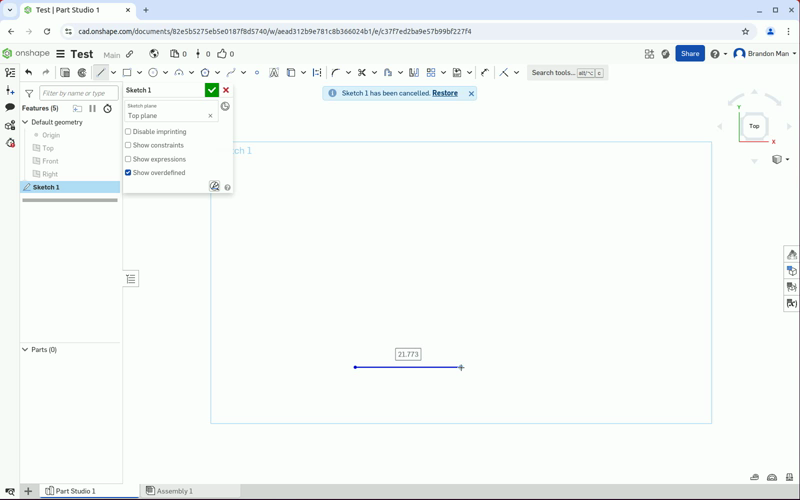
mouse_move(565, 367)
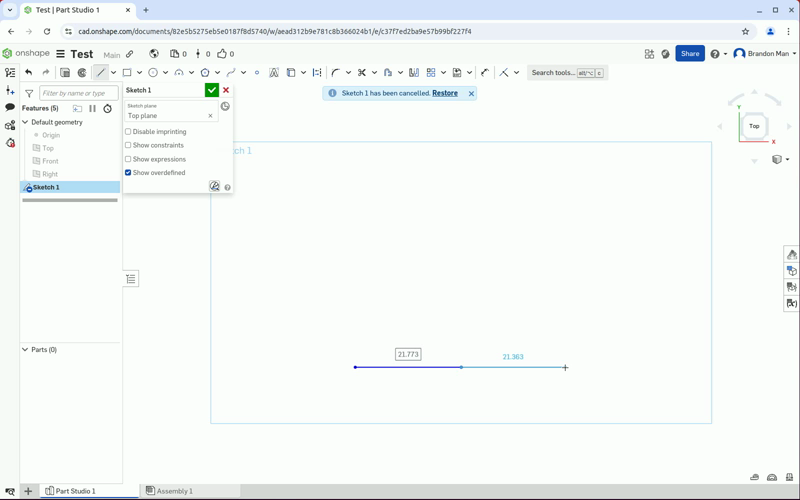
click(565, 367)
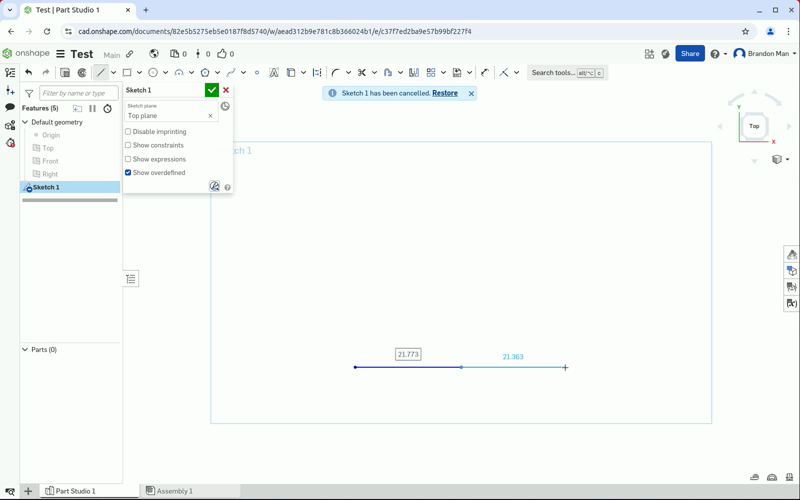
key_up(shift)
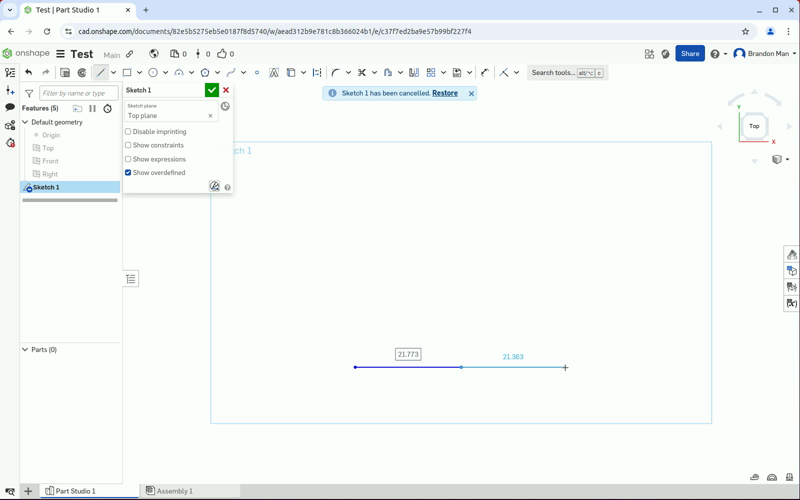
key_down(shift)
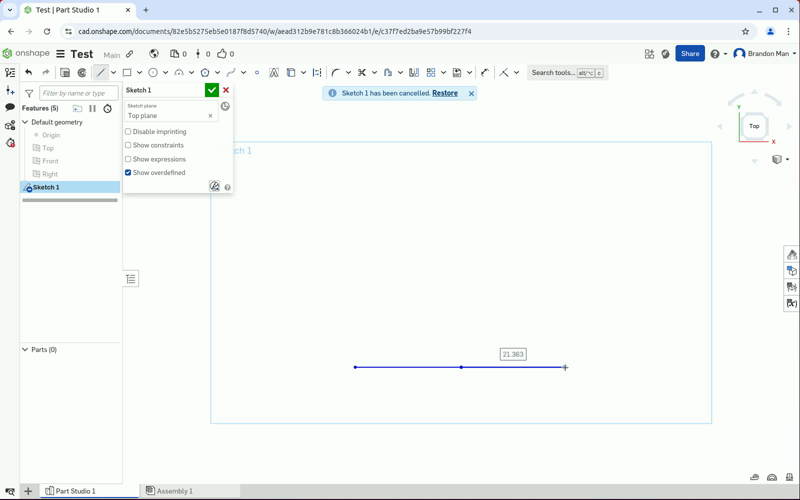
mouse_move(565, 199)
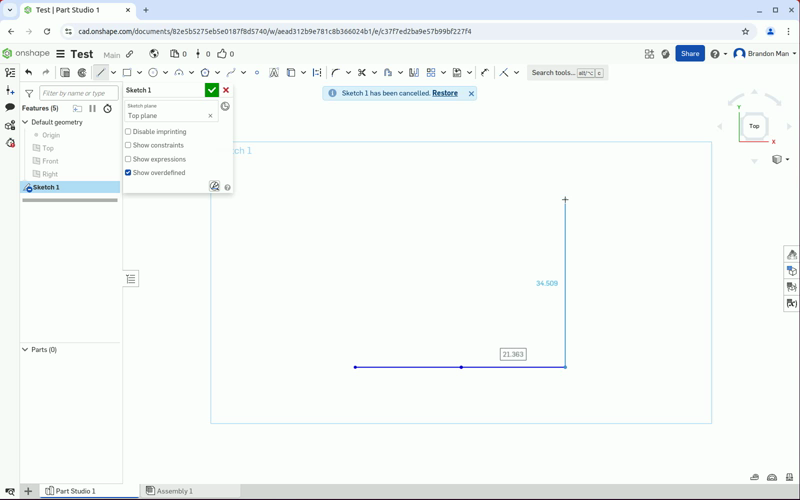
click(565, 199)
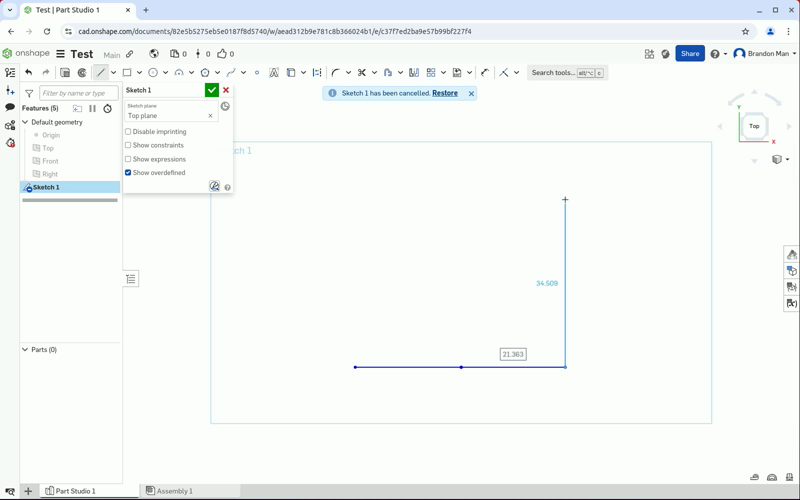
key_up(shift)
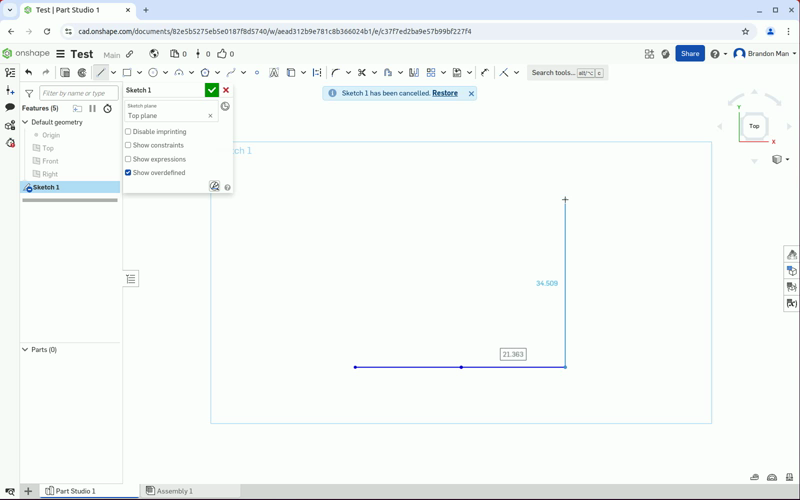
key_down(shift)
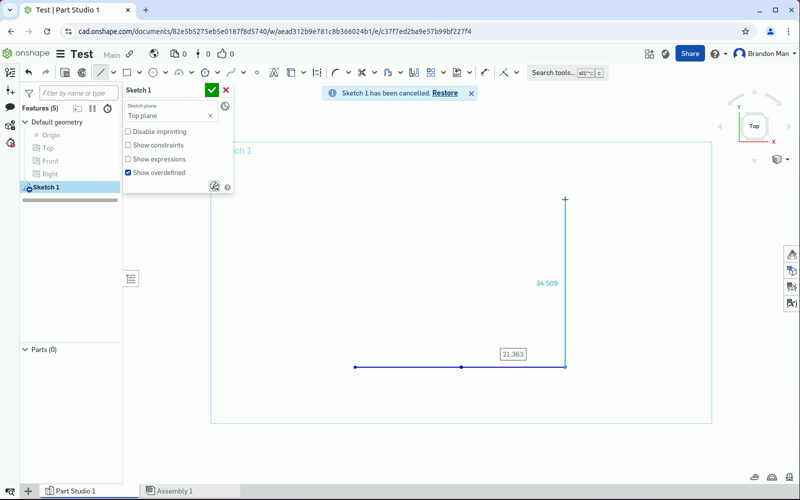
mouse_move(355, 199)
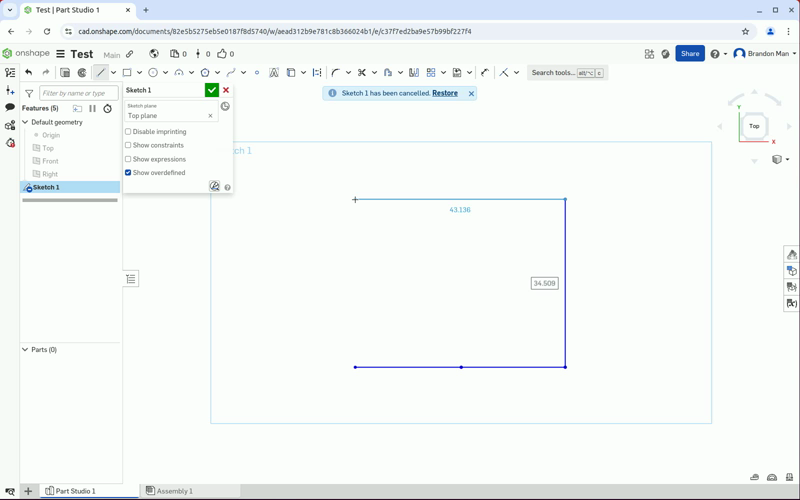
click(355, 199)
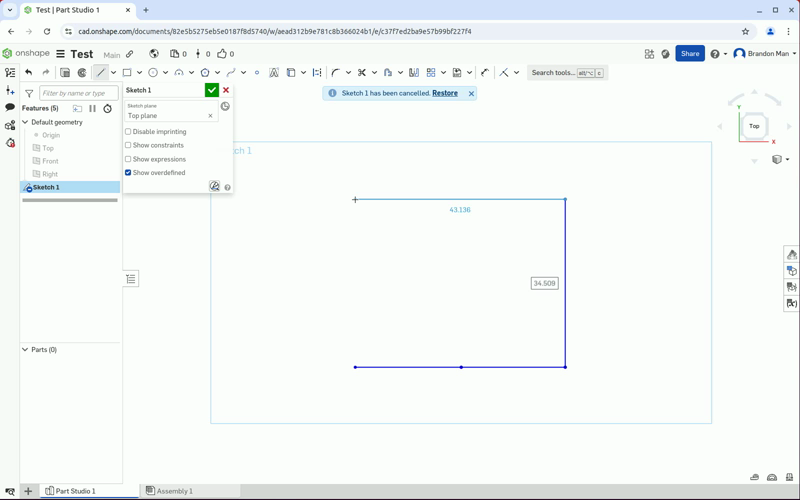
key_up(shift)
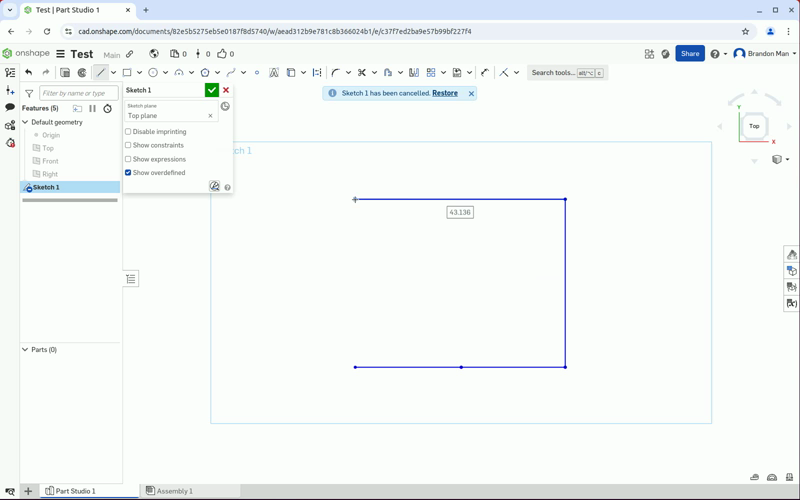
key_down(shift)
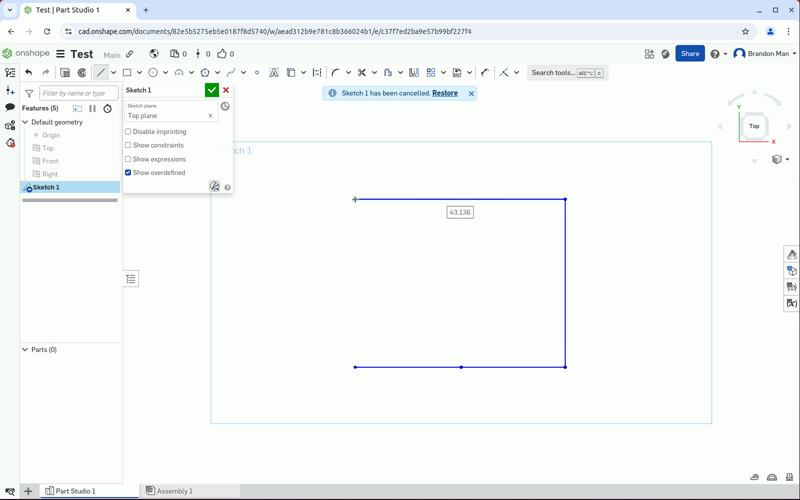
mouse_move(355, 367)
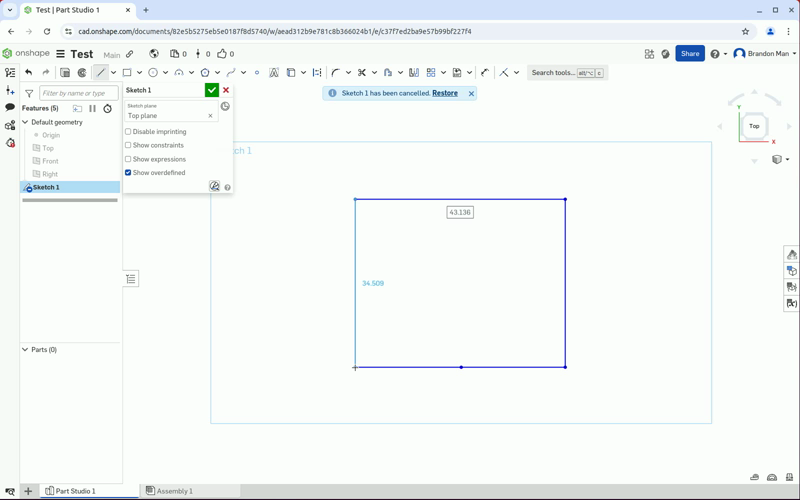
key_up(shift)
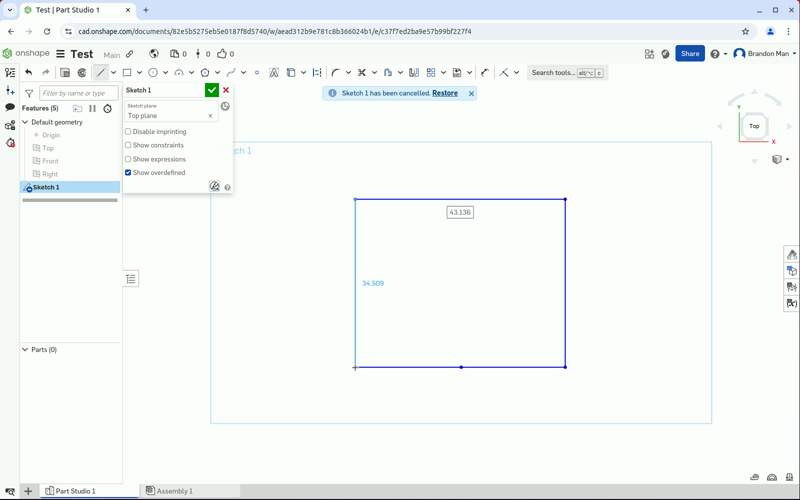
click(355, 367)
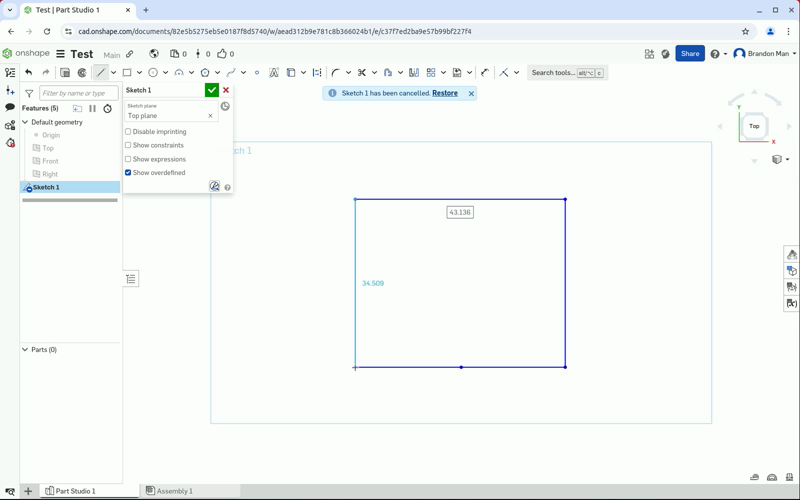
key(esc)
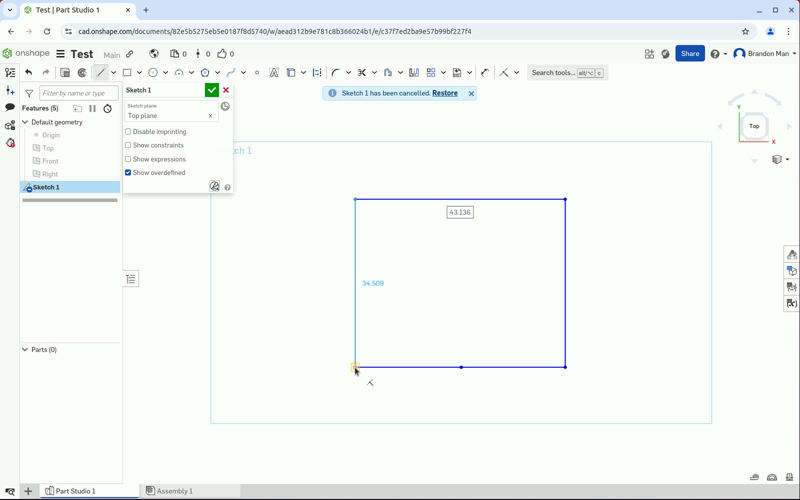
mouse_move(455, 273)
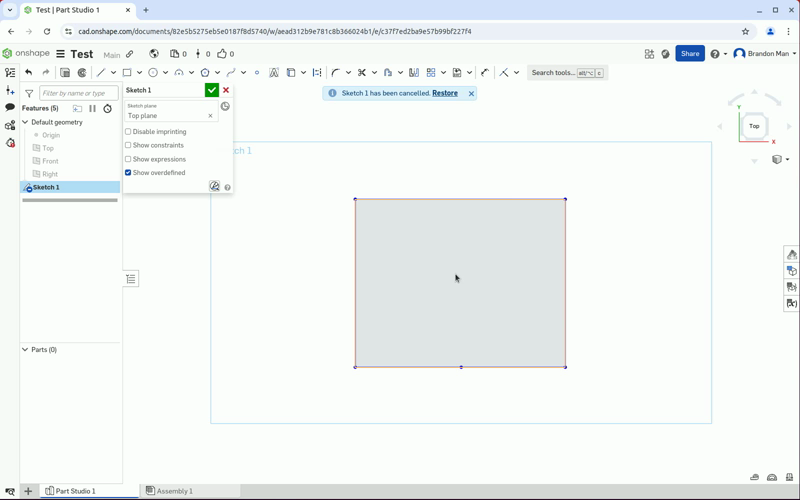
click(455, 273)
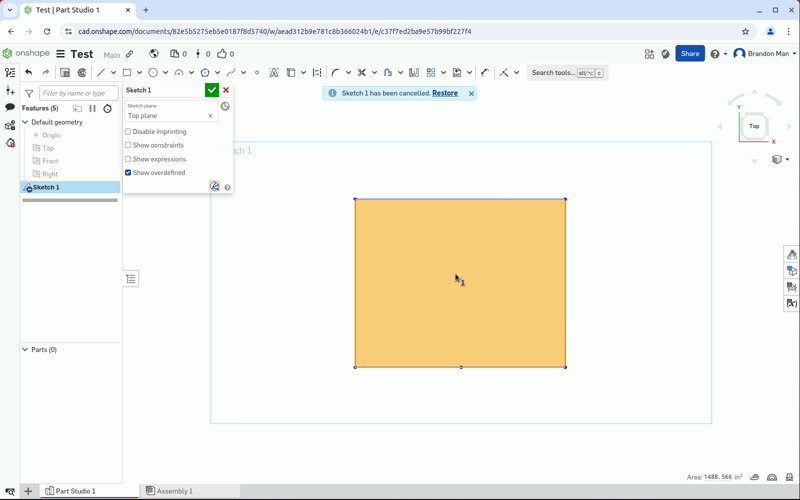
mouse_move(73, 352)
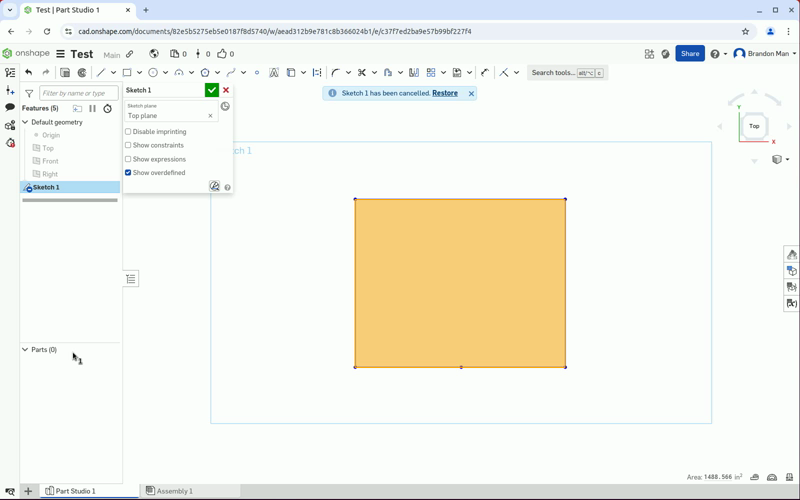
key(shift+y)
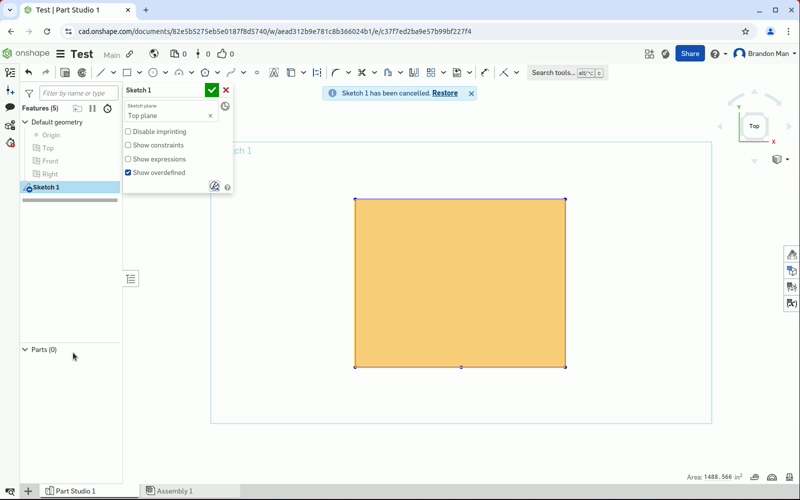
key(shift+e)
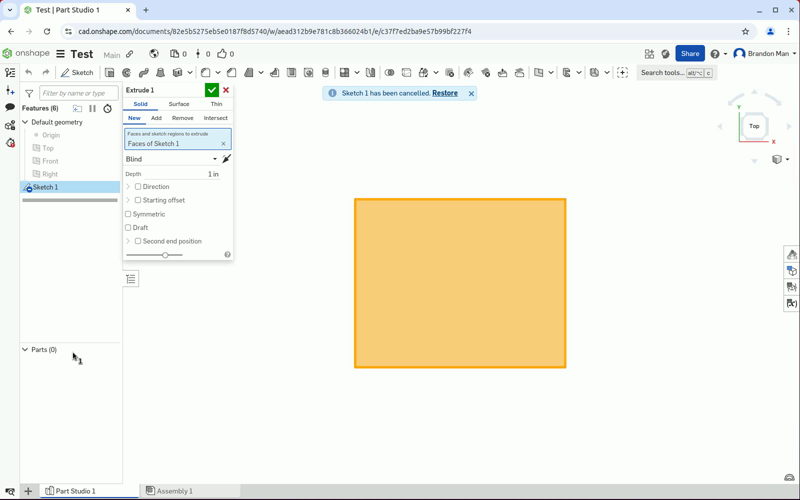
mouse_move(143, 106)
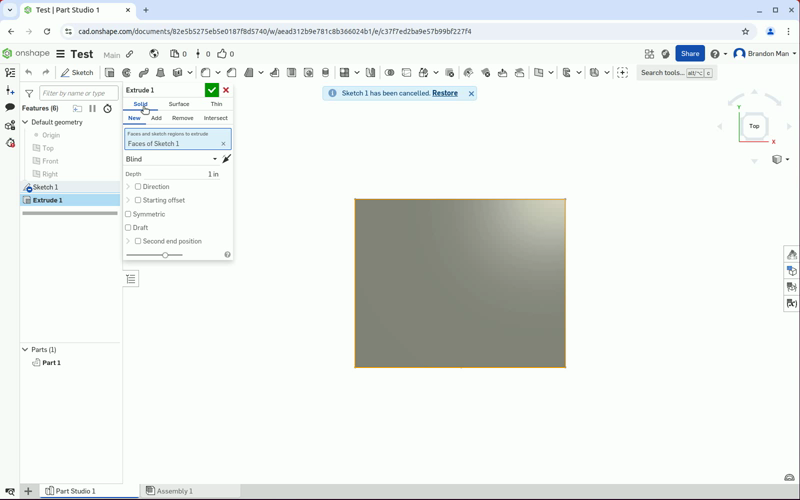
click(143, 106)
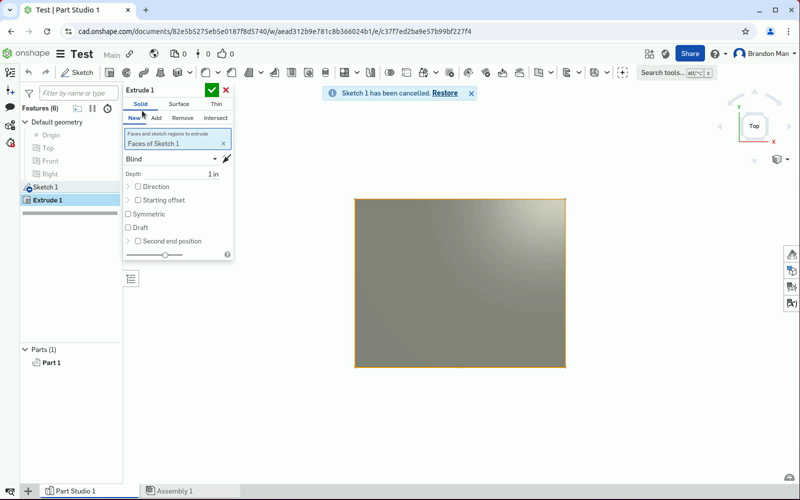
mouse_move(137, 120)
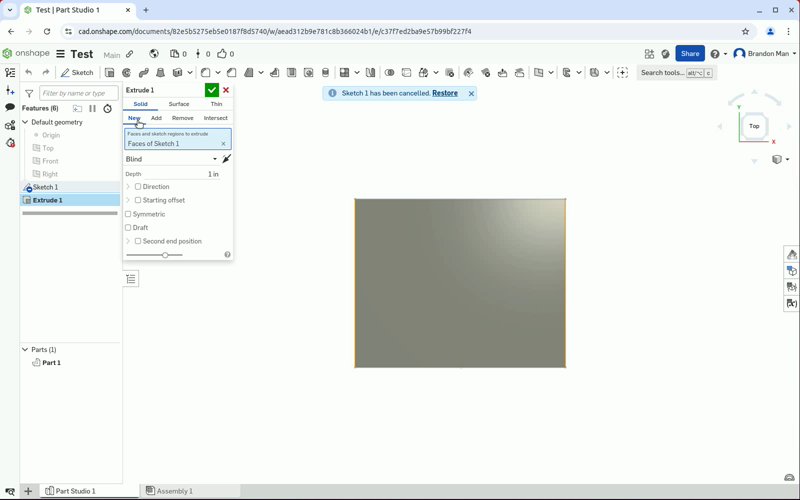
click(137, 120)
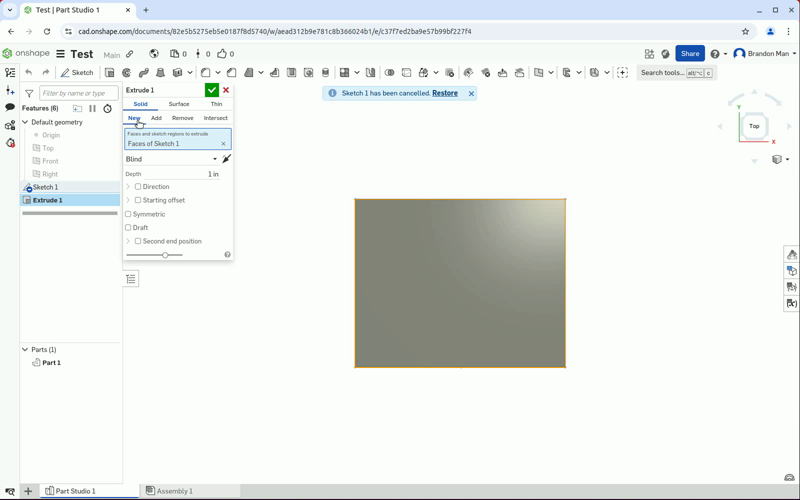
key(tab, 4)
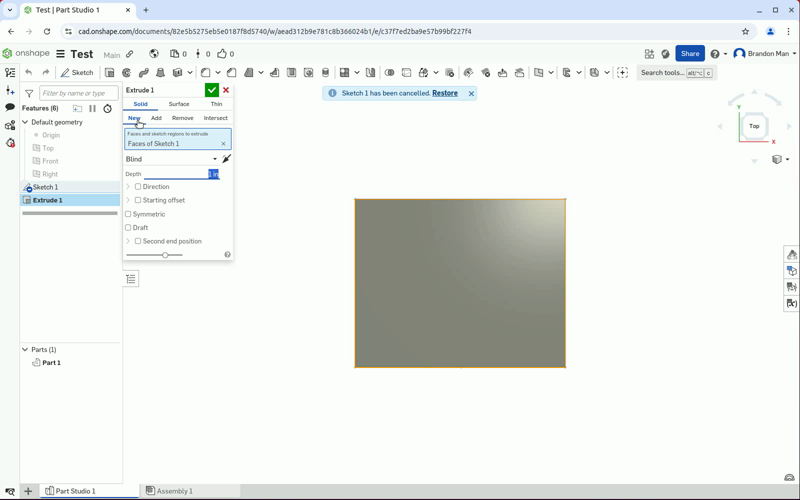
text(1.444)
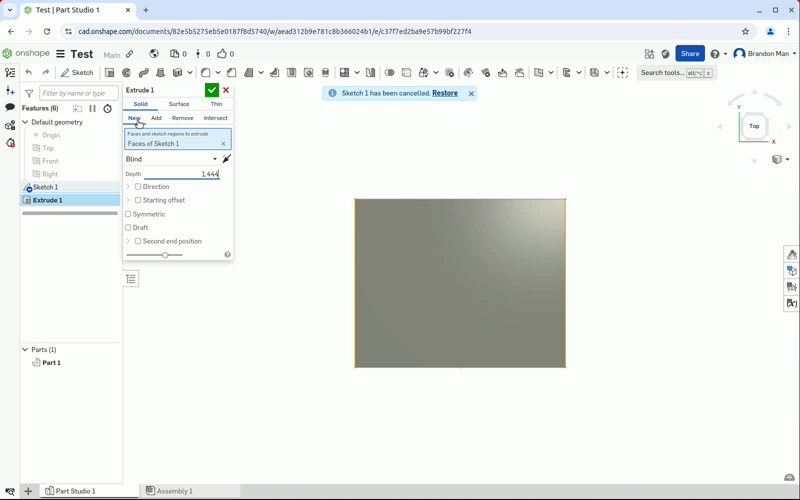
key(enter)
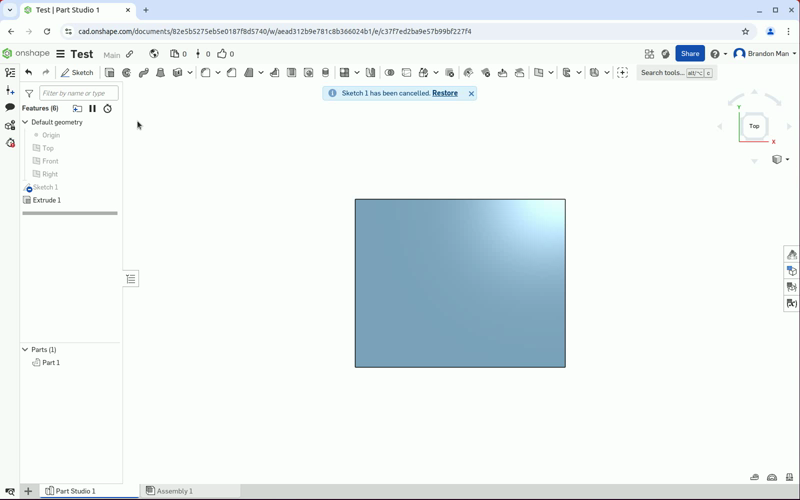
key(shift+h)
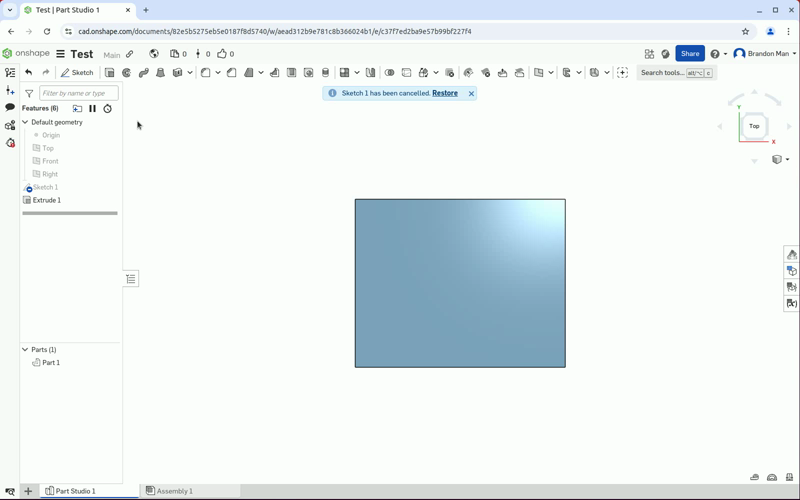
key(shift+h)
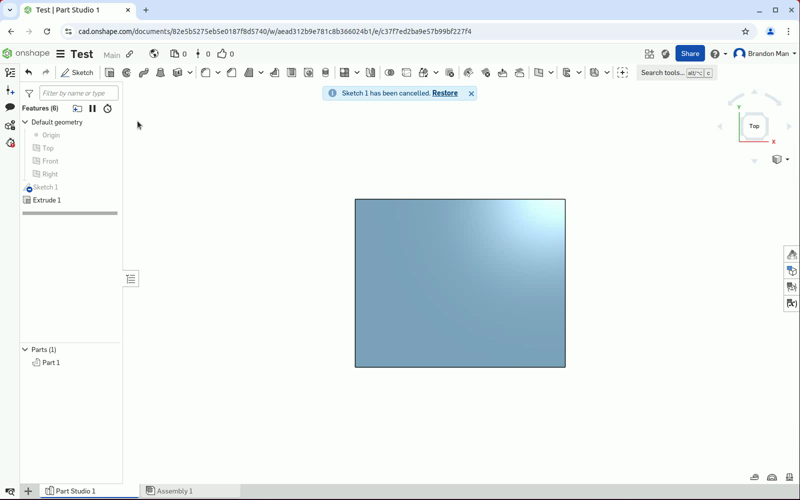
mouse_move(73, 189)
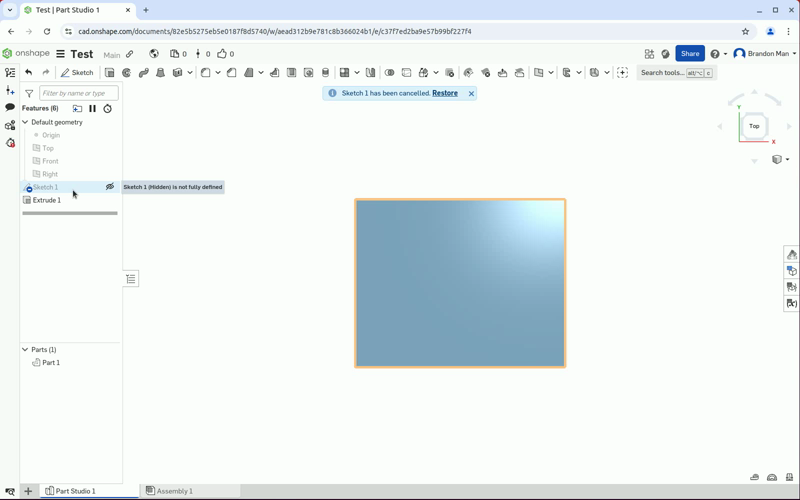
click(73, 189)
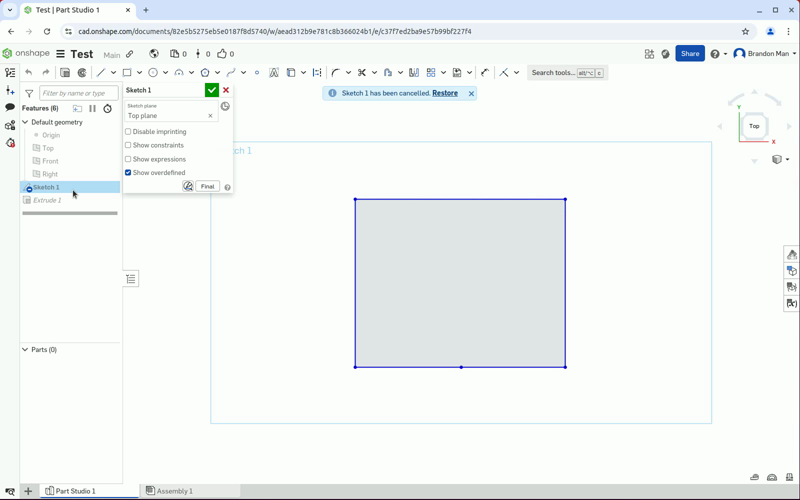
mouse_move(229, 92)
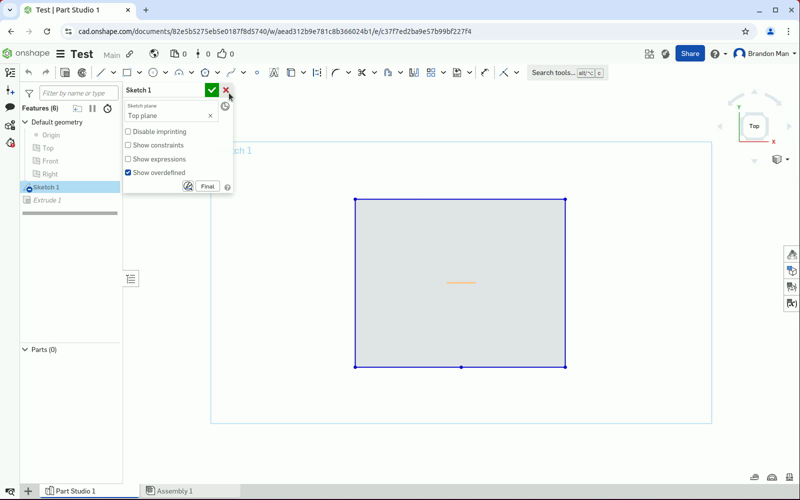
click(229, 92)
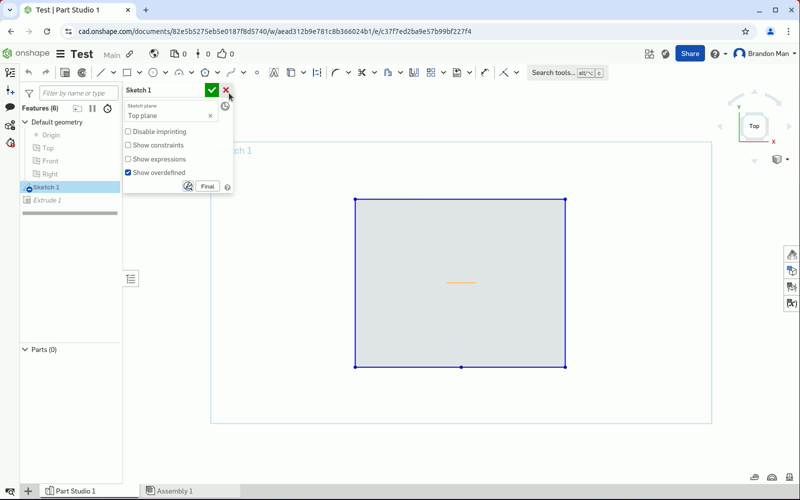
key(shift+s)
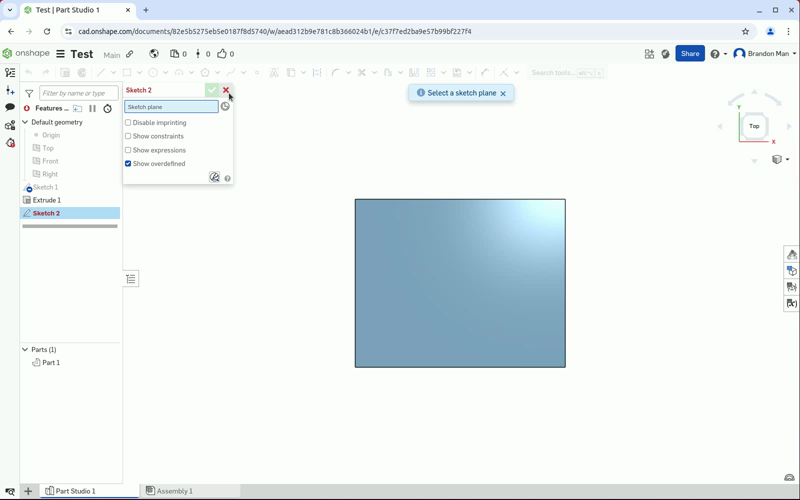
mouse_move(73, 150)
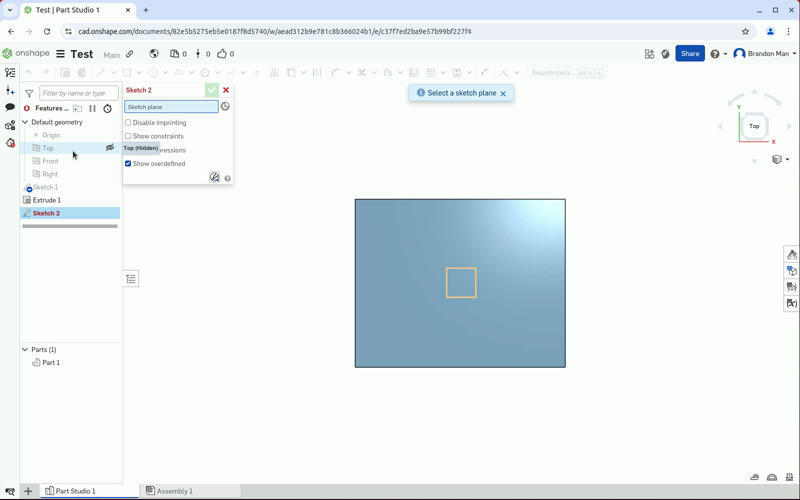
click(73, 150)
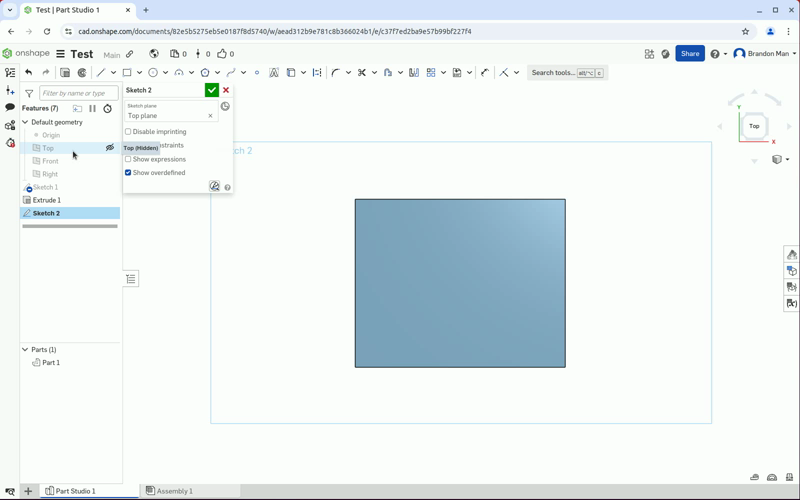
mouse_move(73, 352)
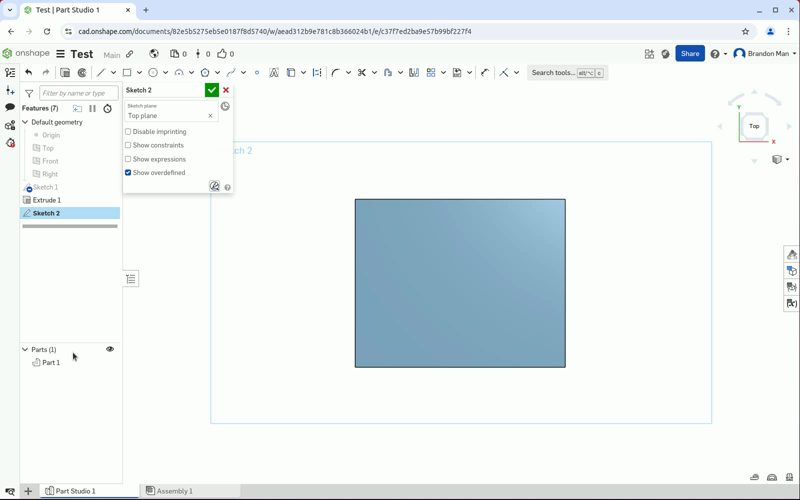
key(y)
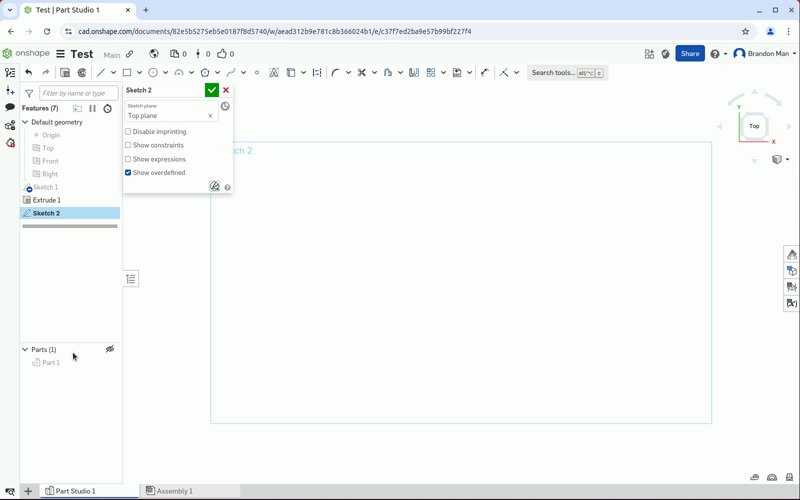
key(a)
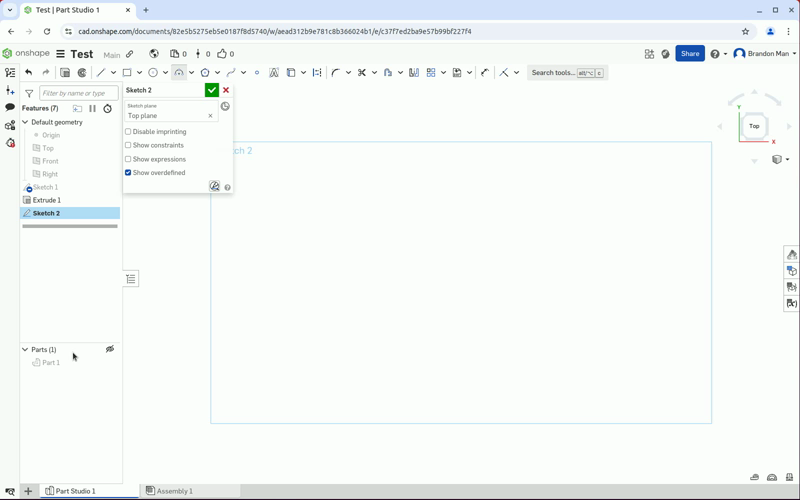
key_down(shift)
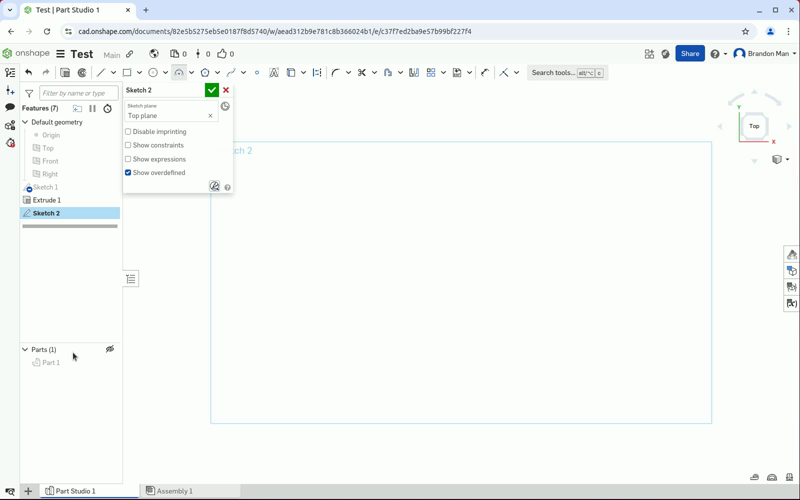
mouse_move(355, 367)
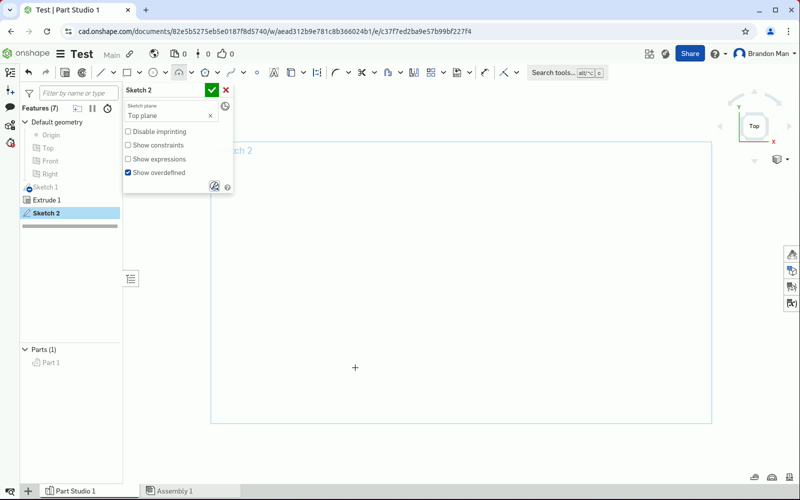
click(355, 367)
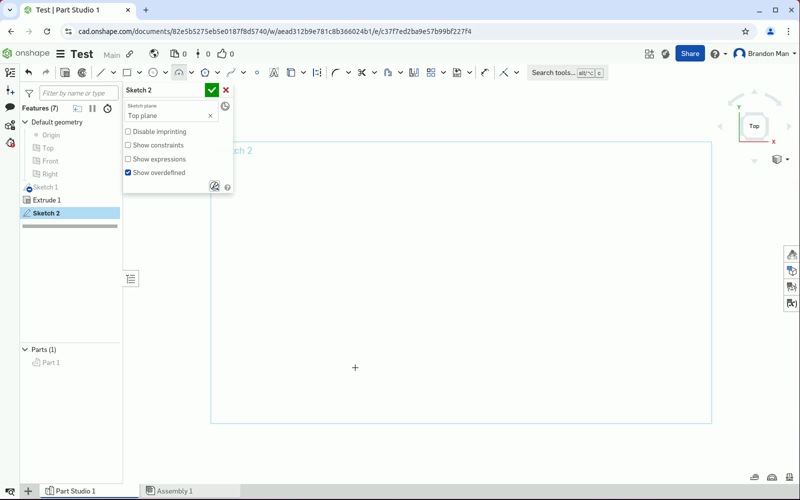
key_up(shift)
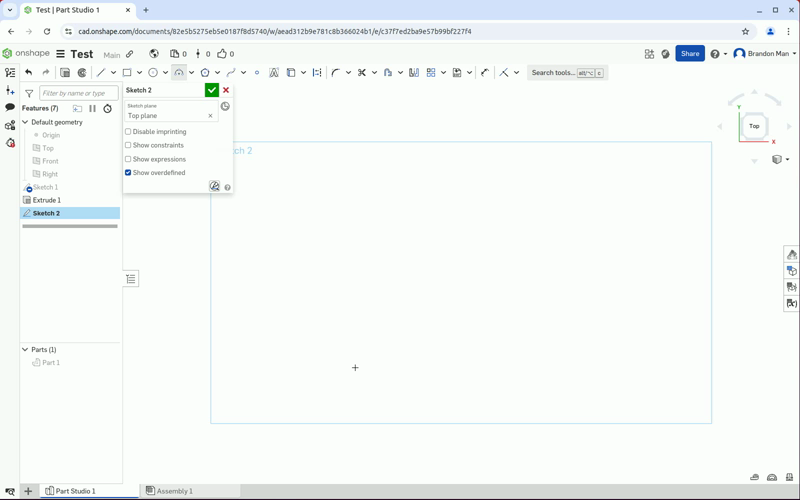
key_down(shift)
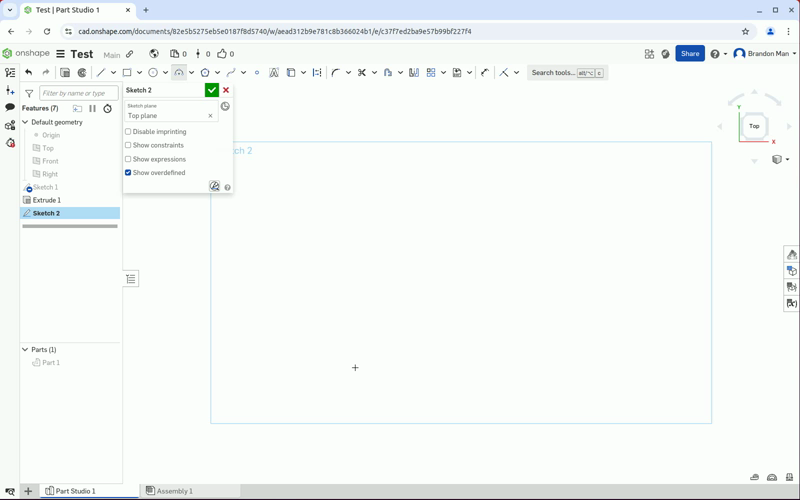
mouse_move(460, 395)
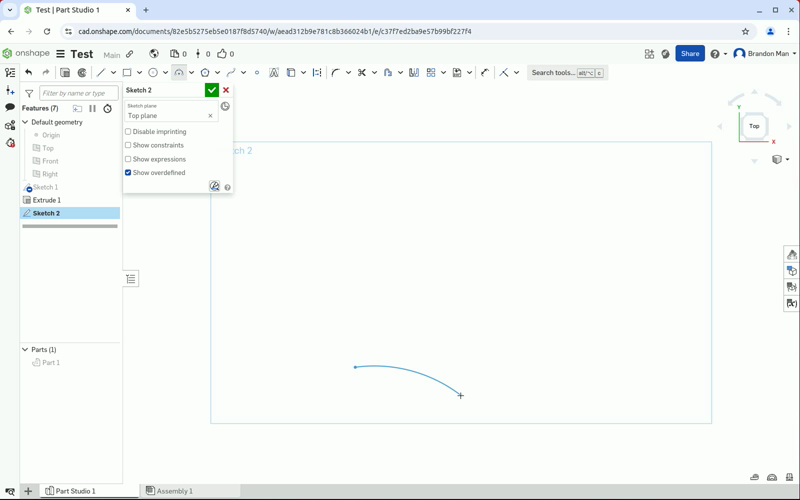
click(460, 395)
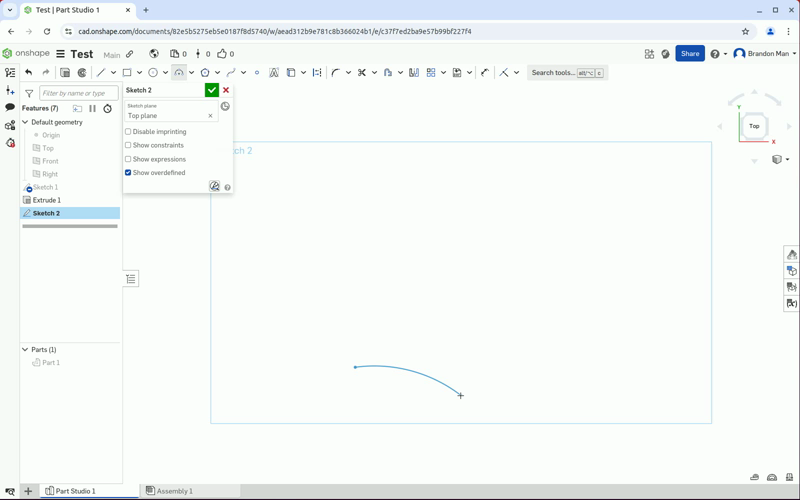
mouse_move(406, 387)
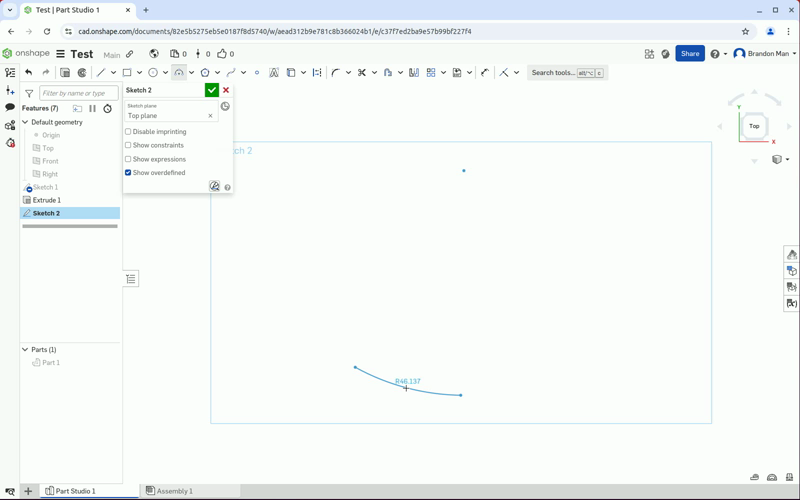
click(406, 387)
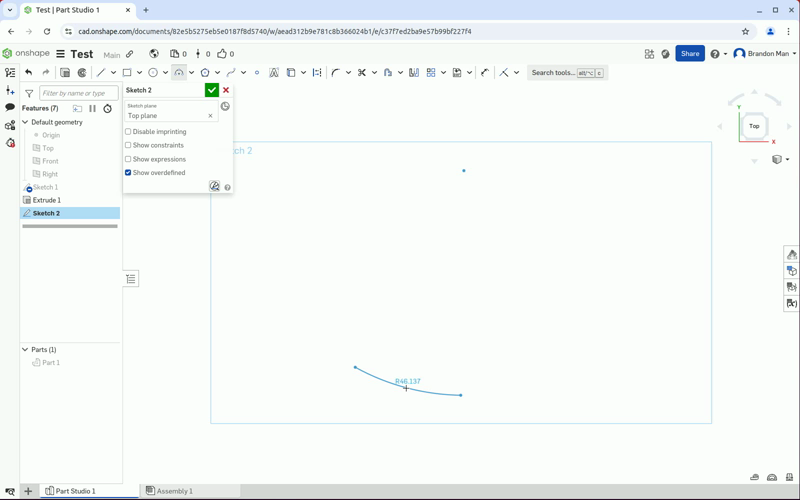
key_up(shift)
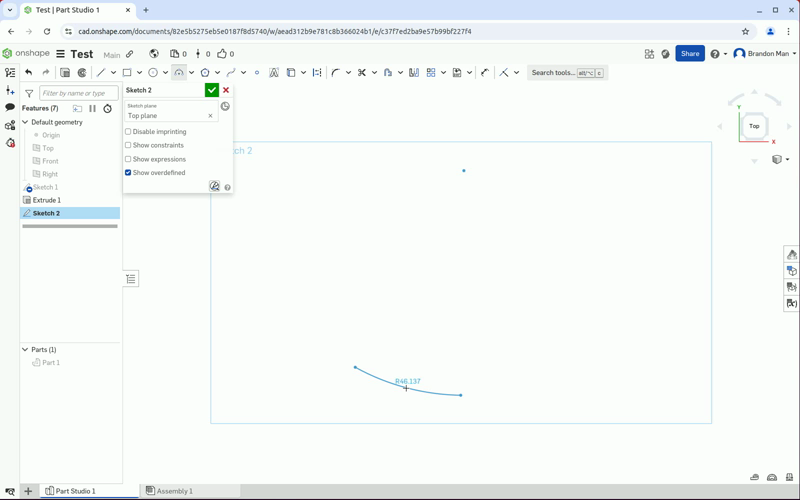
key(esc)
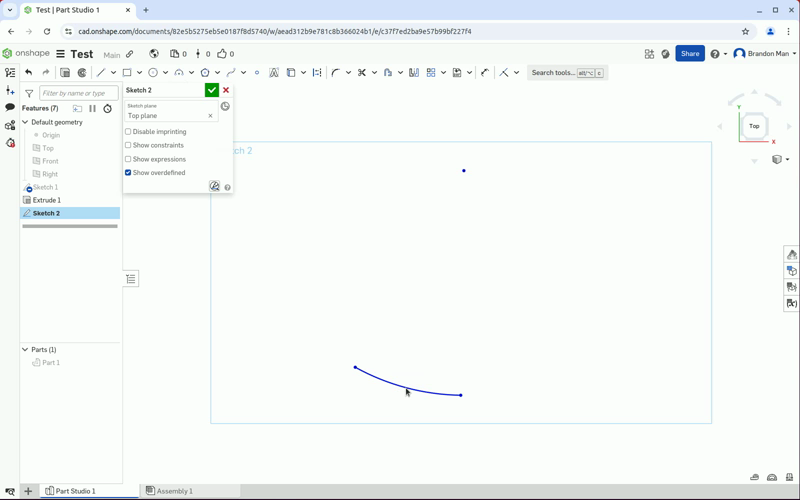
key(l)
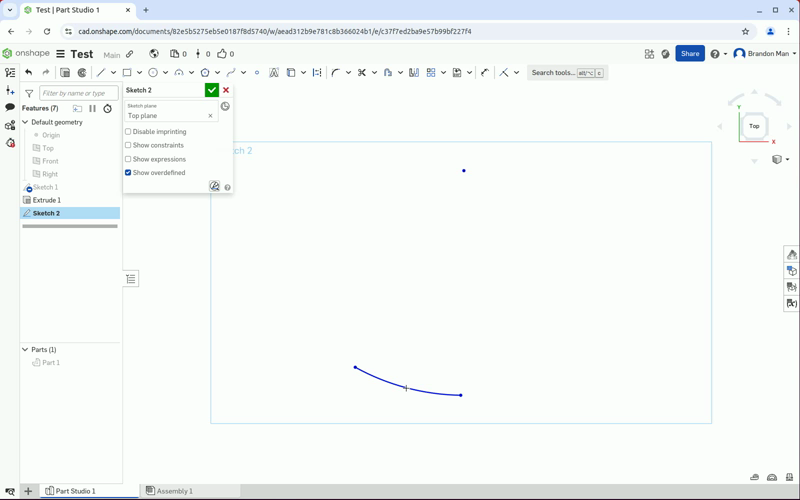
mouse_move(460, 395)
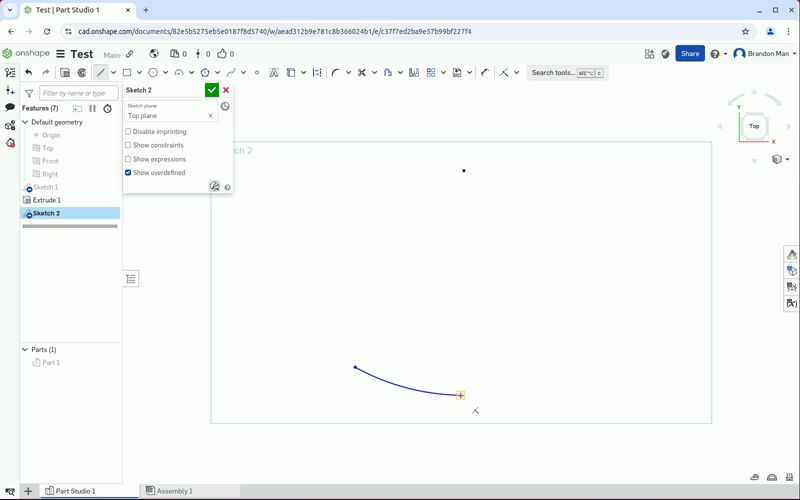
click(460, 395)
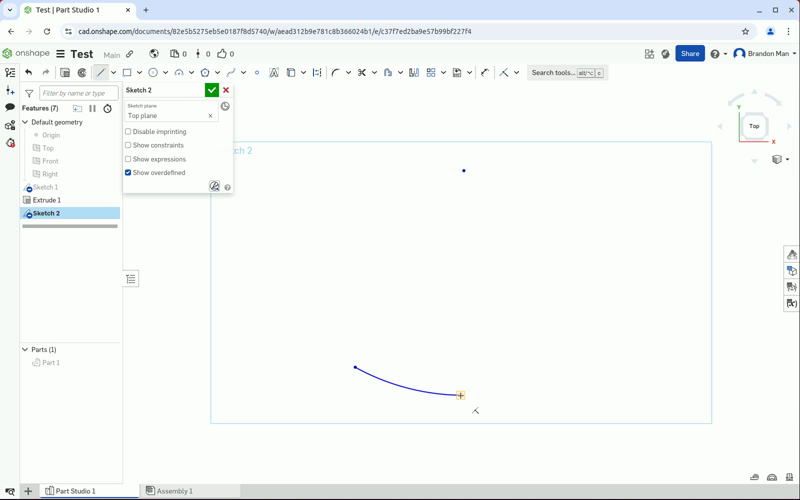
key_down(shift)
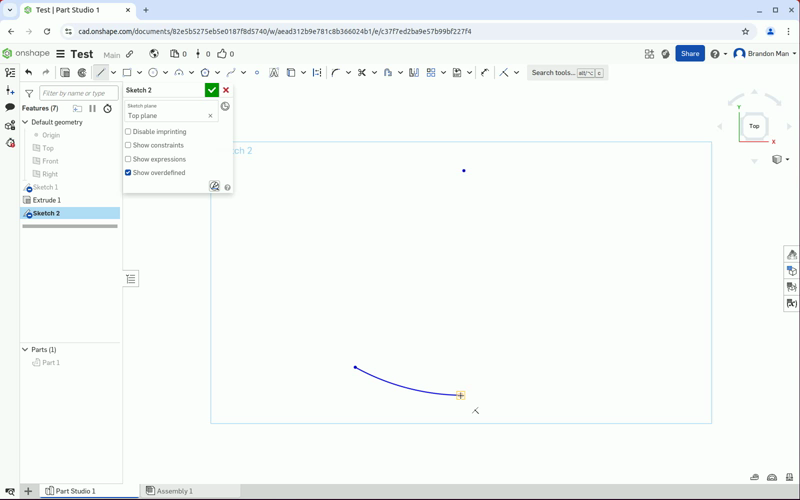
mouse_move(490, 395)
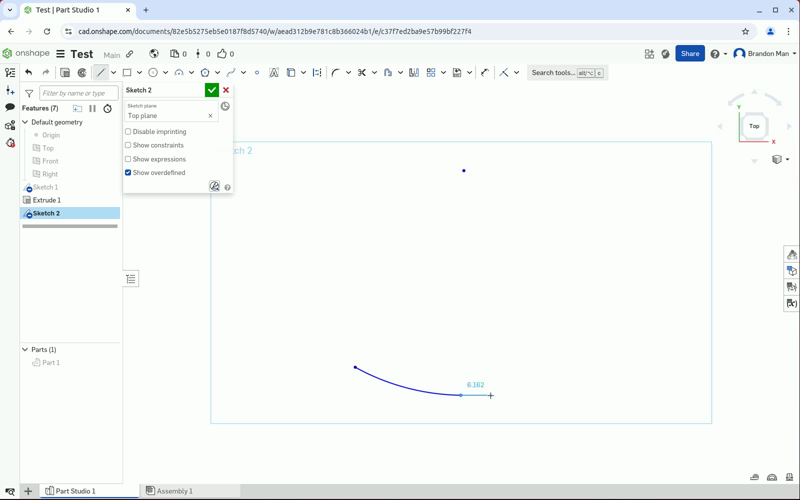
mouse_move(460, 367)
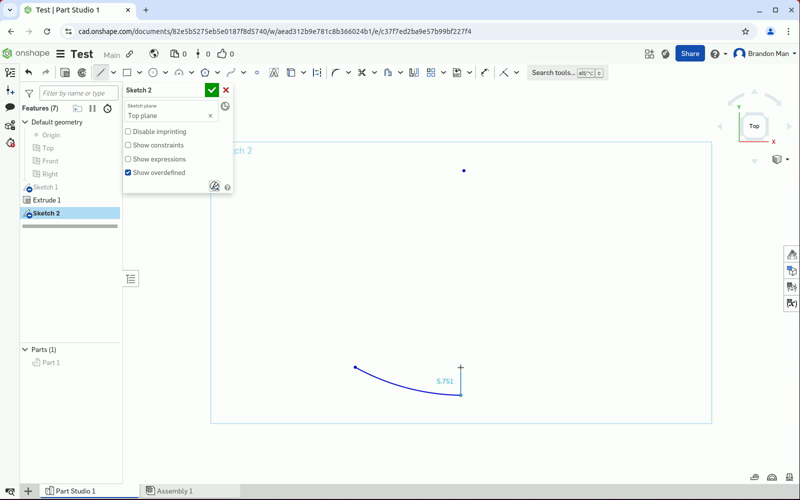
click(460, 367)
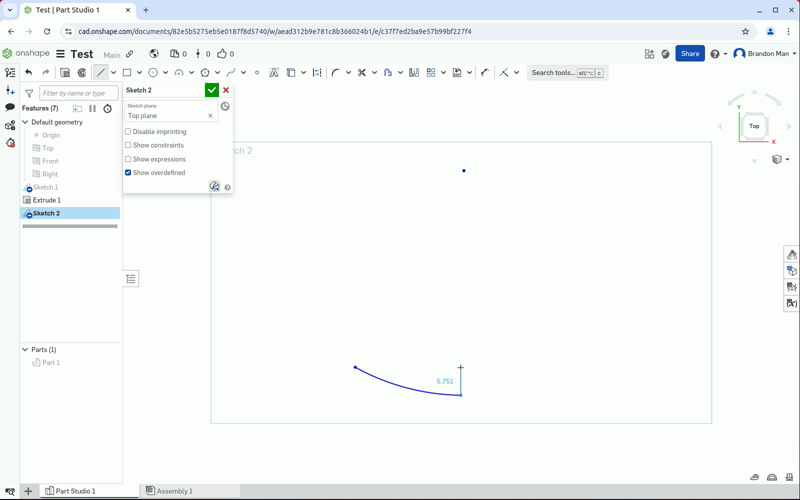
key_up(shift)
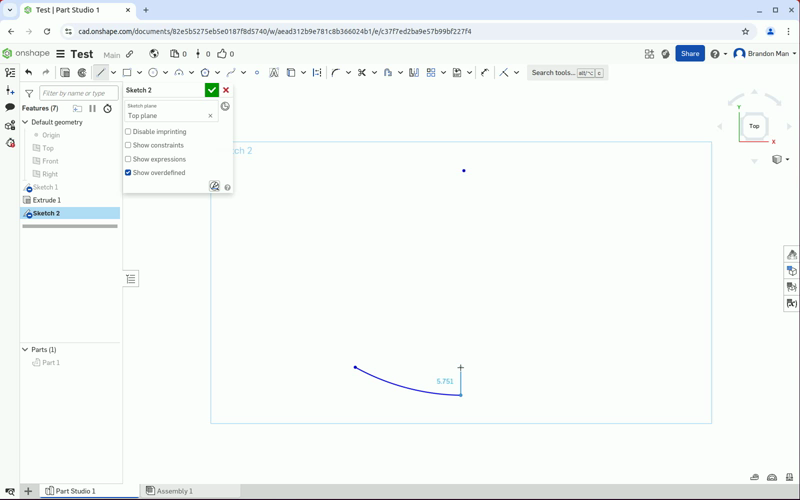
key_down(shift)
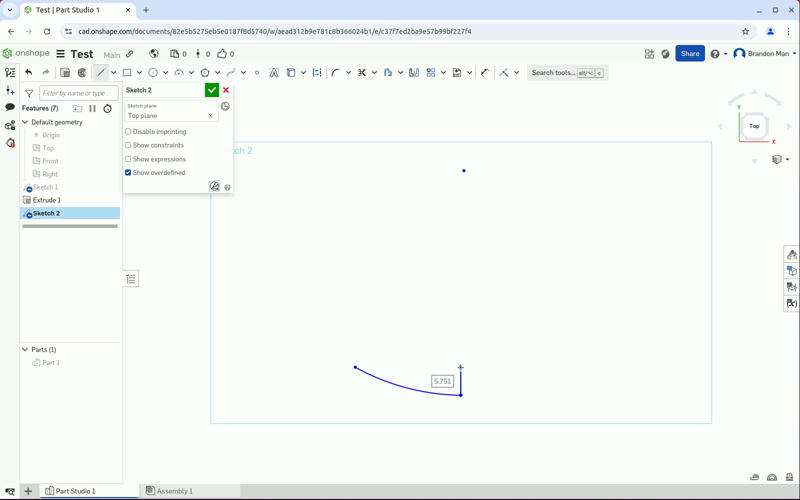
mouse_move(355, 367)
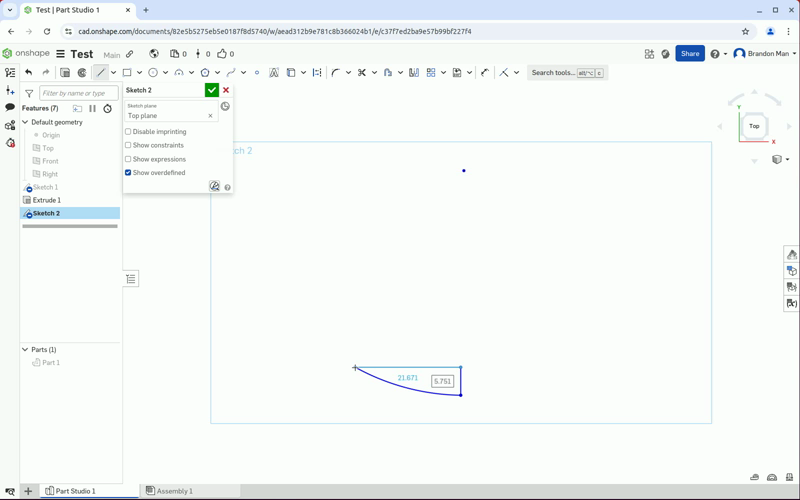
key_up(shift)
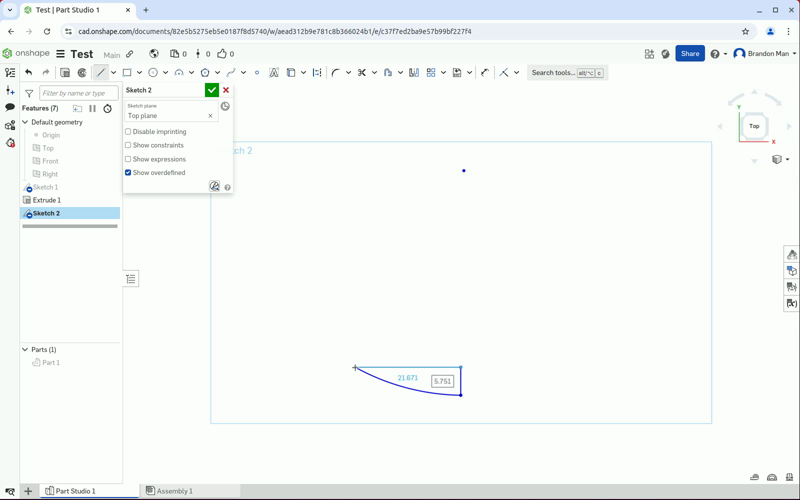
click(355, 367)
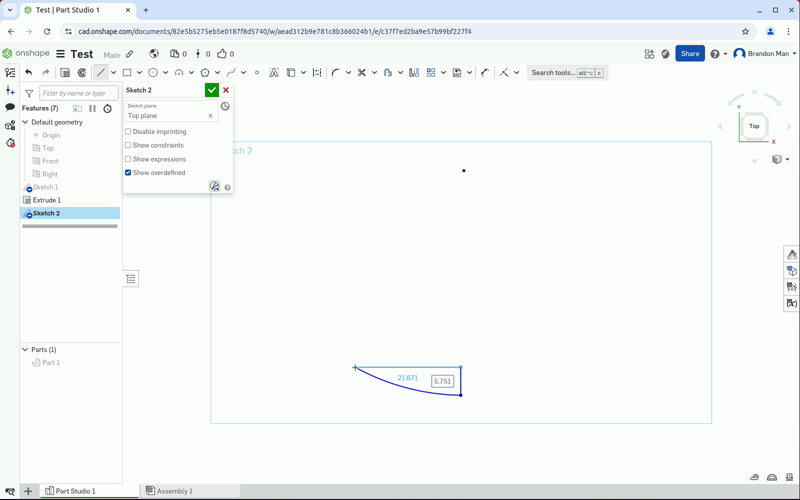
key(esc)
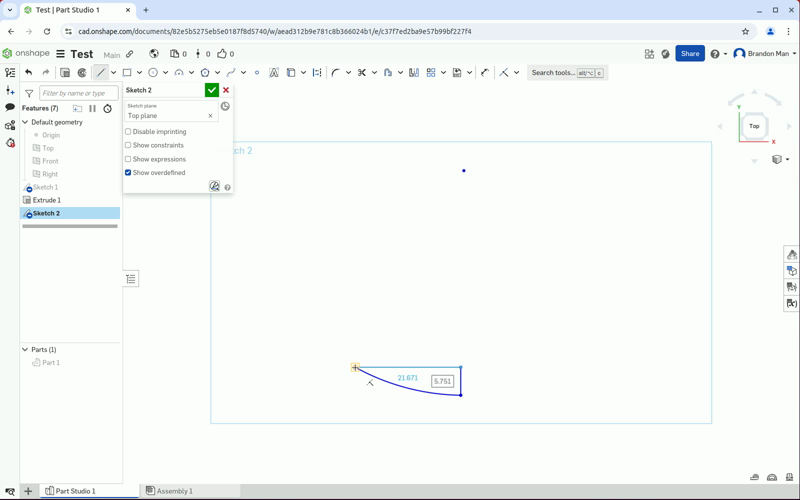
mouse_move(429, 371)
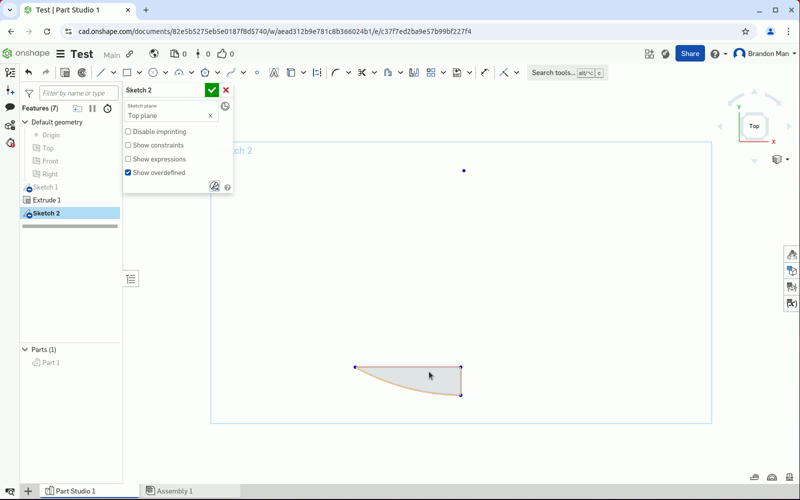
click(429, 371)
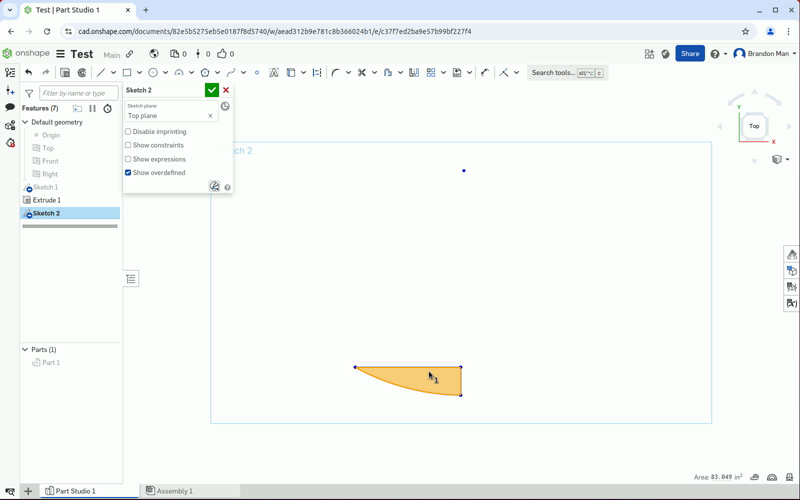
mouse_move(73, 352)
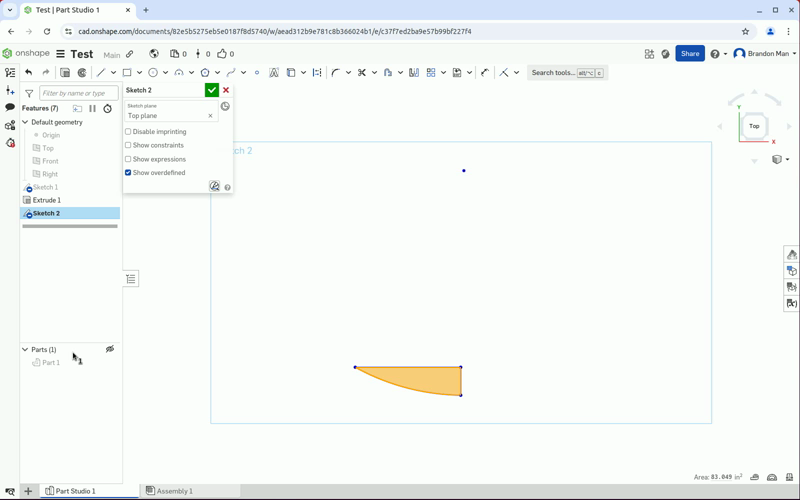
key(shift+y)
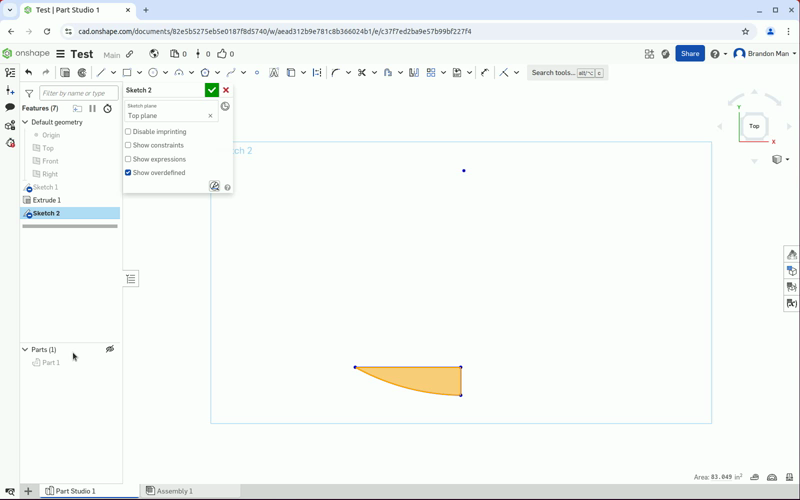
key(shift+e)
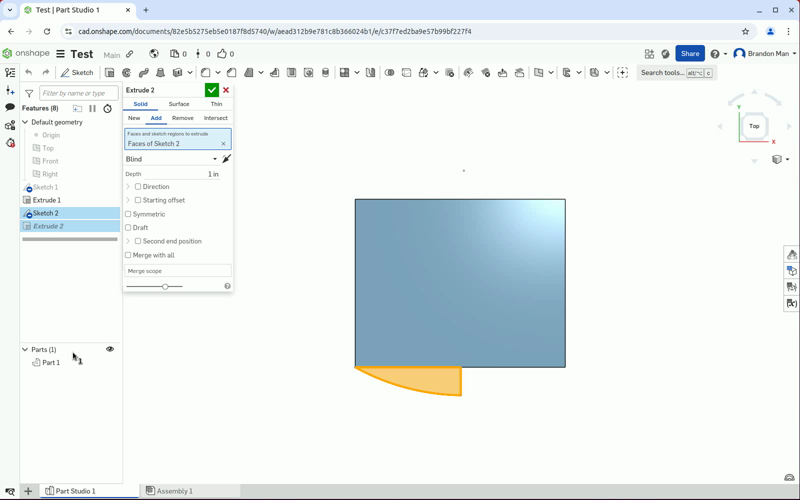
mouse_move(143, 106)
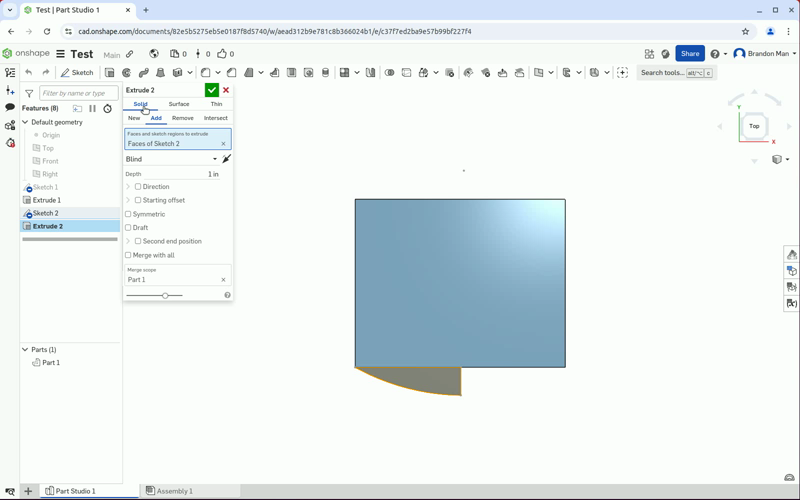
click(143, 106)
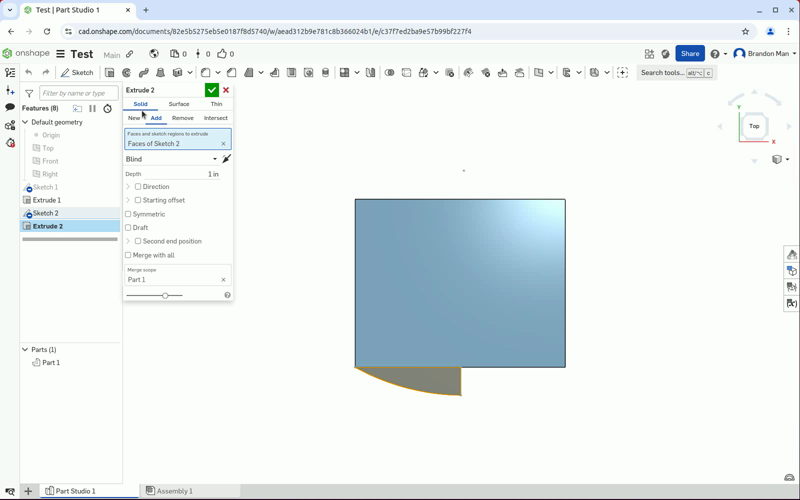
mouse_move(137, 120)
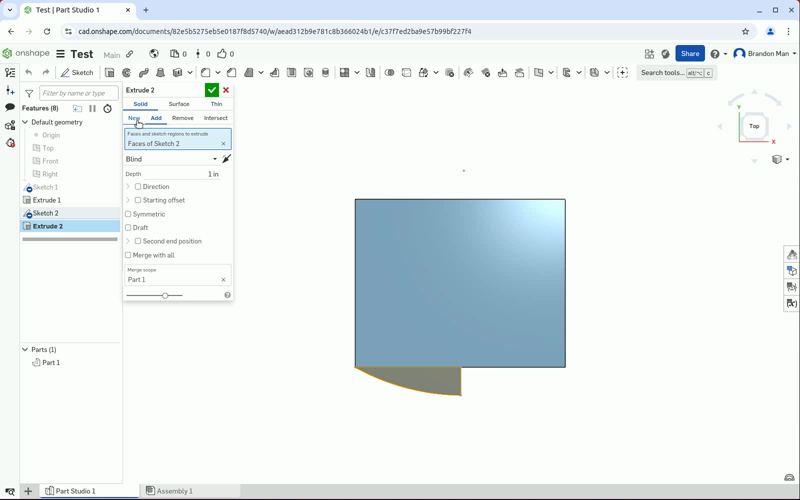
click(137, 120)
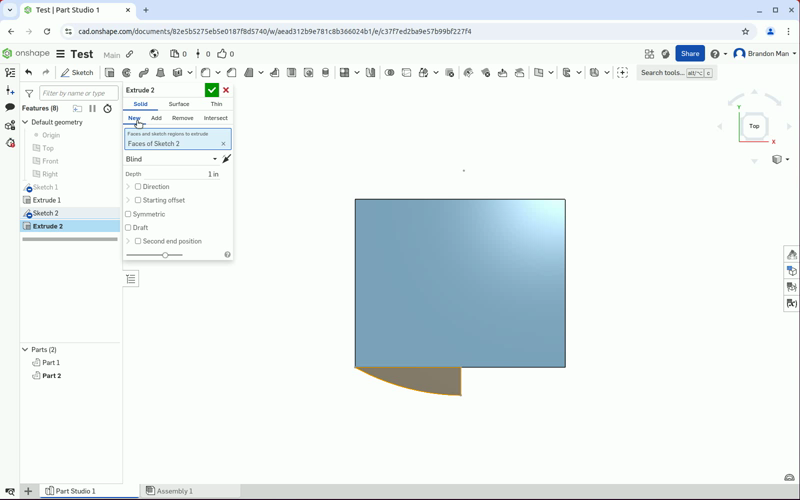
key(tab, 4)
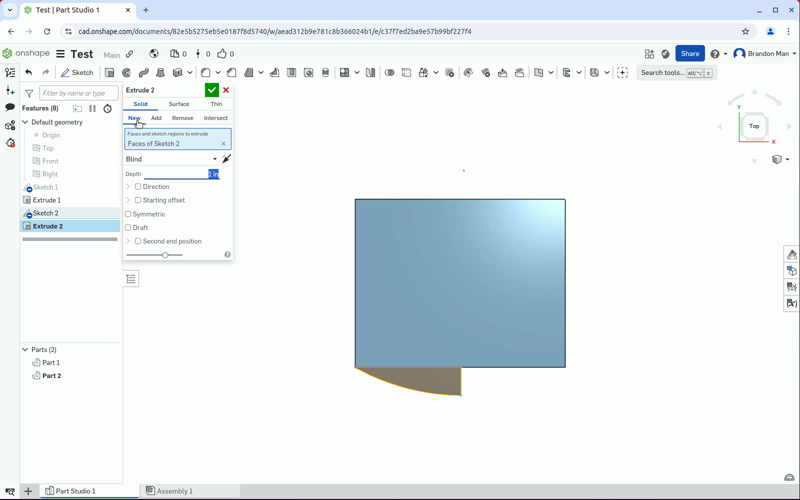
text(1.444)
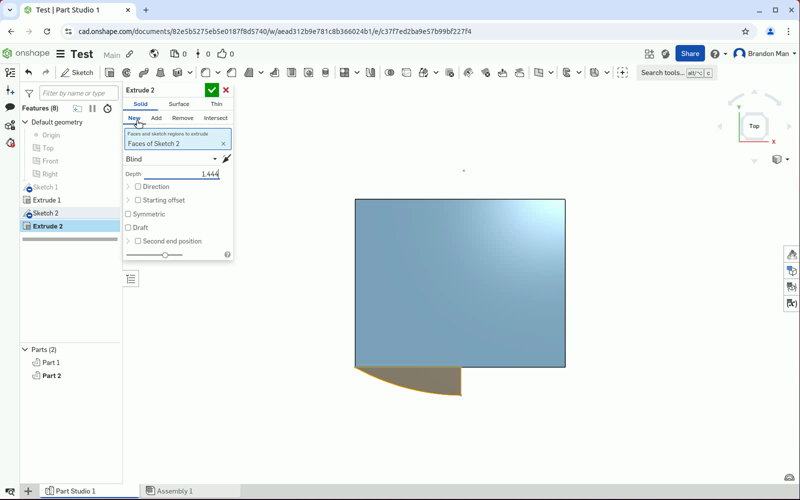
key(enter)
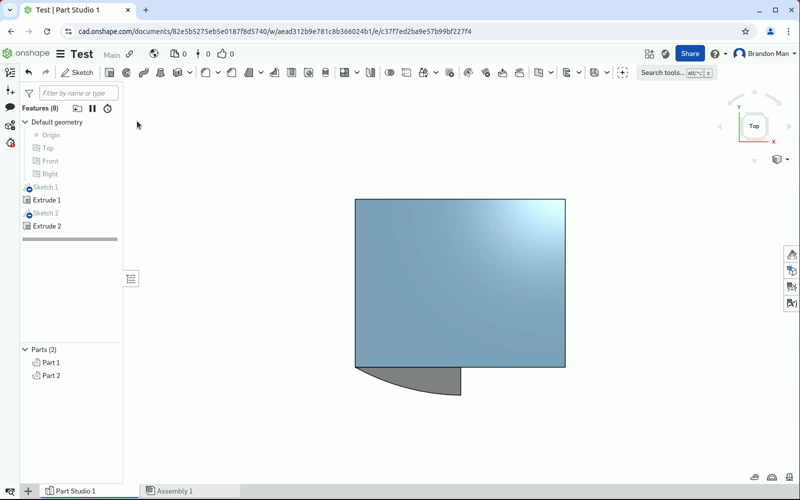
key(shift+h)
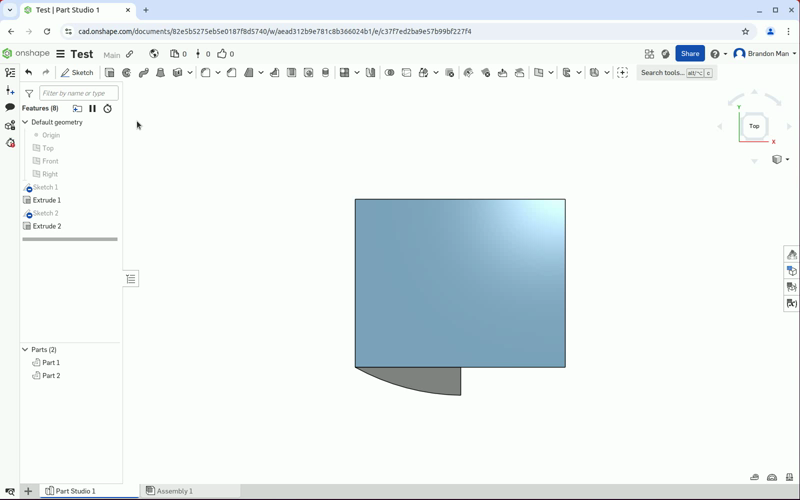
key(shift+h)
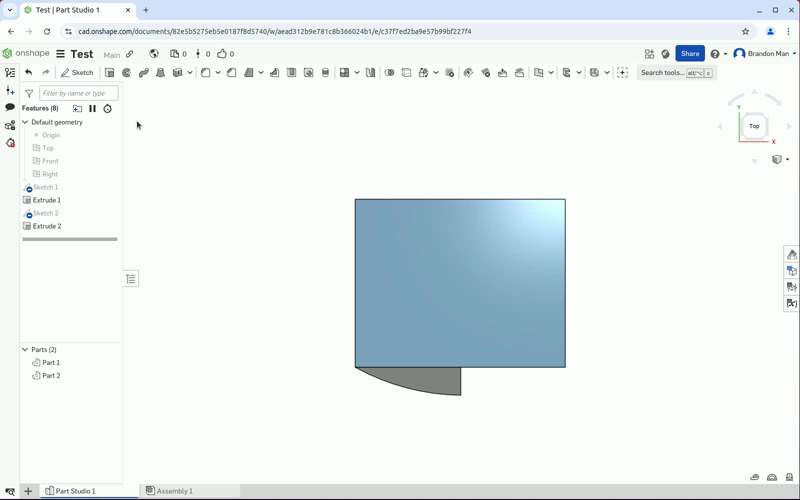
mouse_move(73, 189)
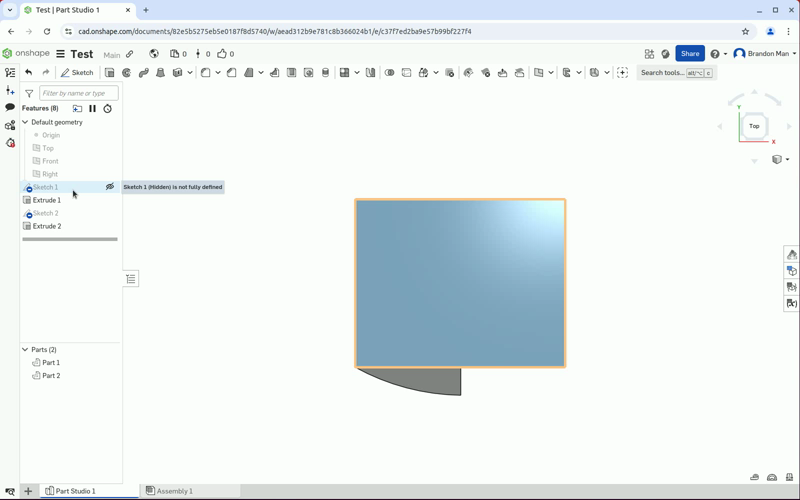
click(73, 189)
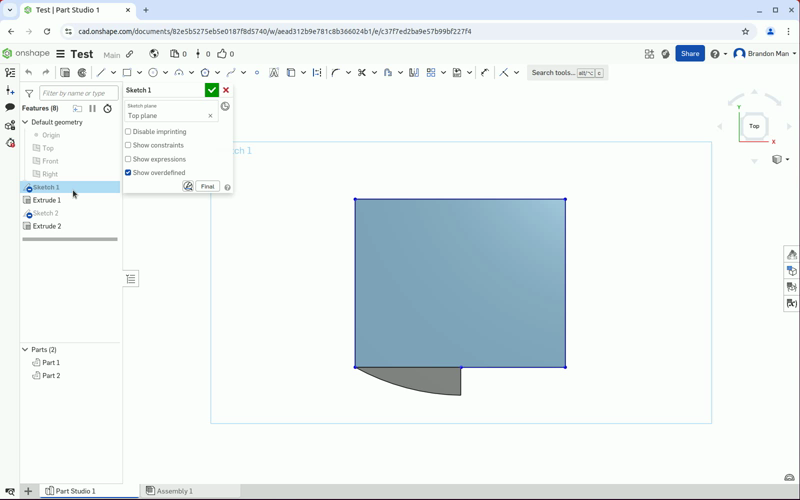
mouse_move(229, 92)
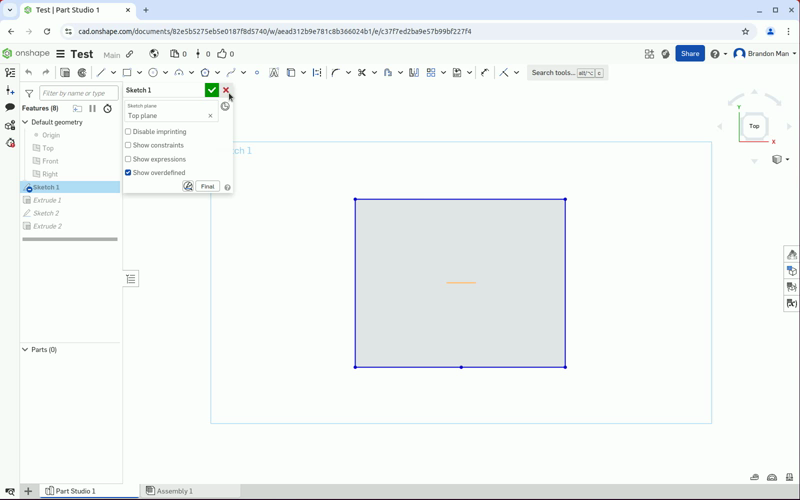
click(229, 92)
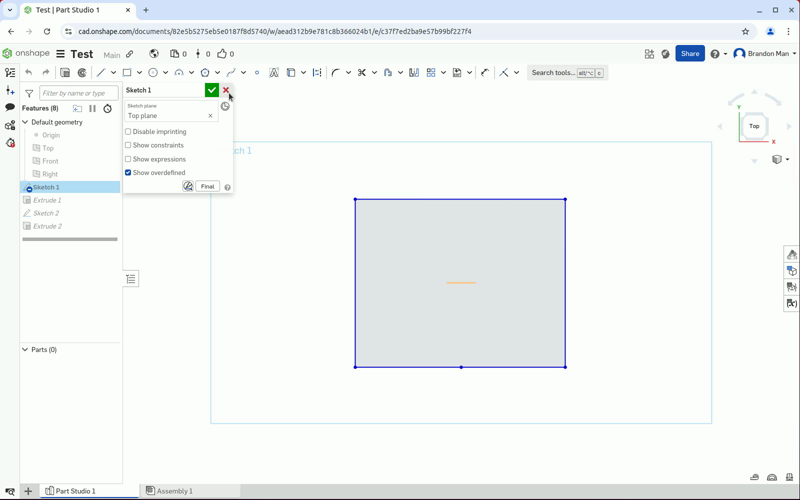
key(shift+s)
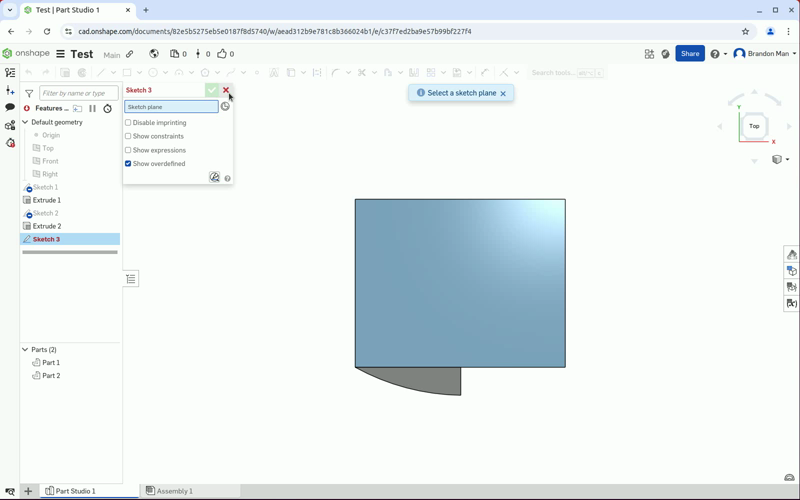
mouse_move(73, 150)
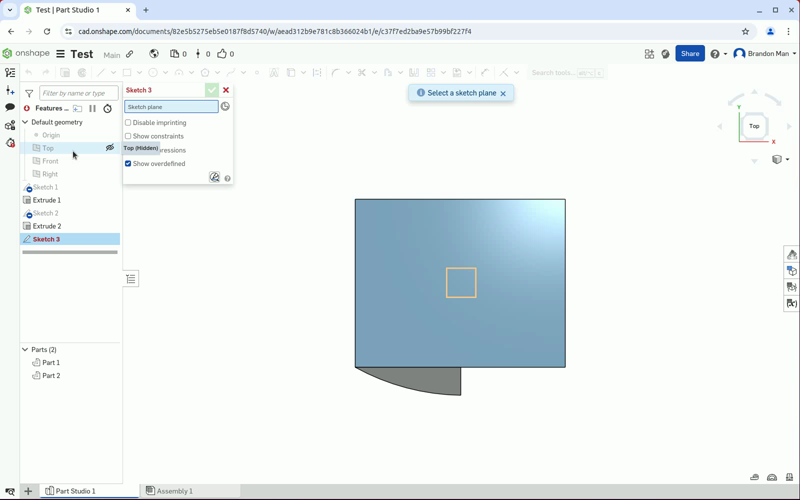
click(73, 150)
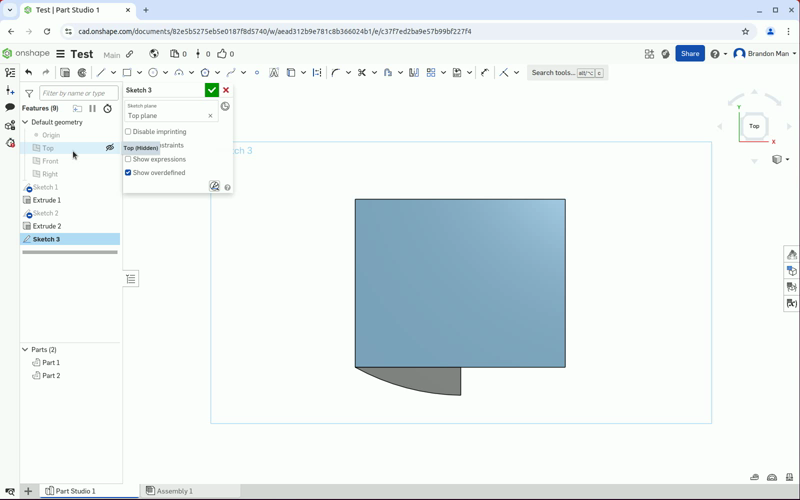
mouse_move(73, 352)
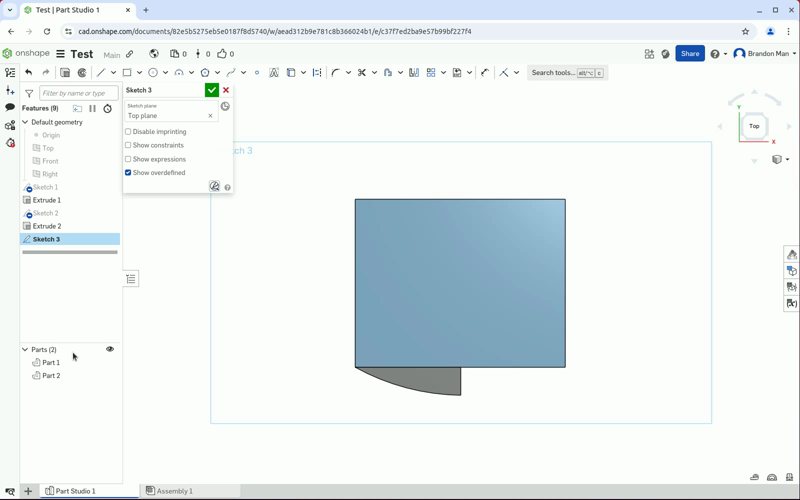
key(y)
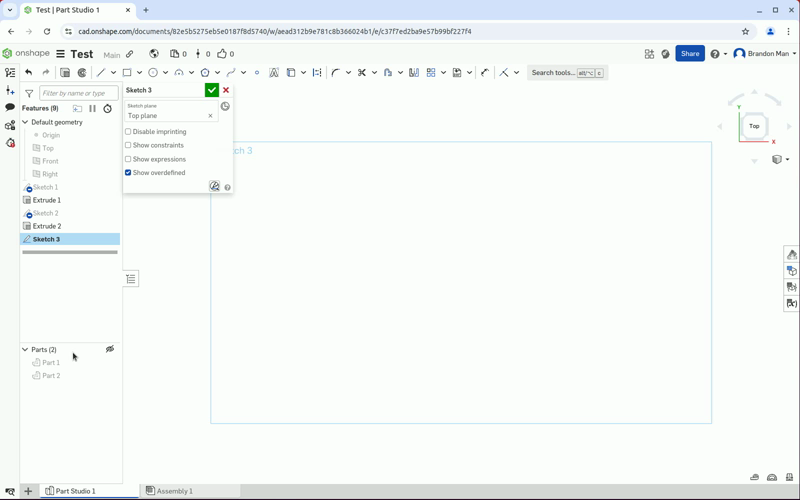
key(a)
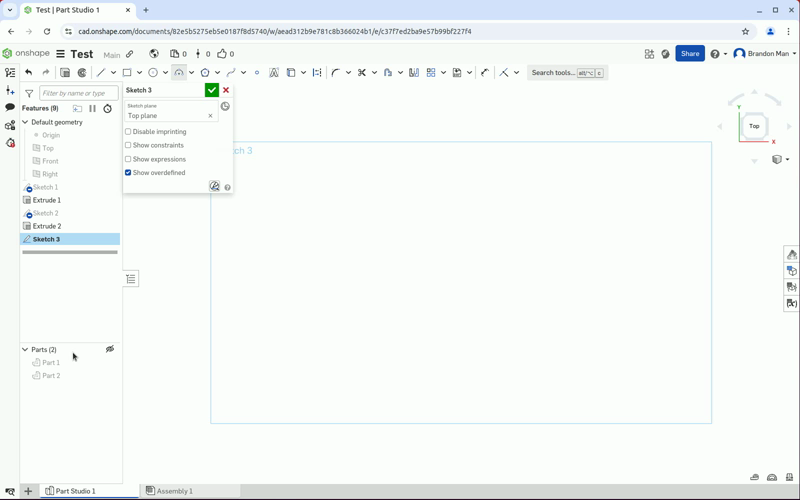
key_down(shift)
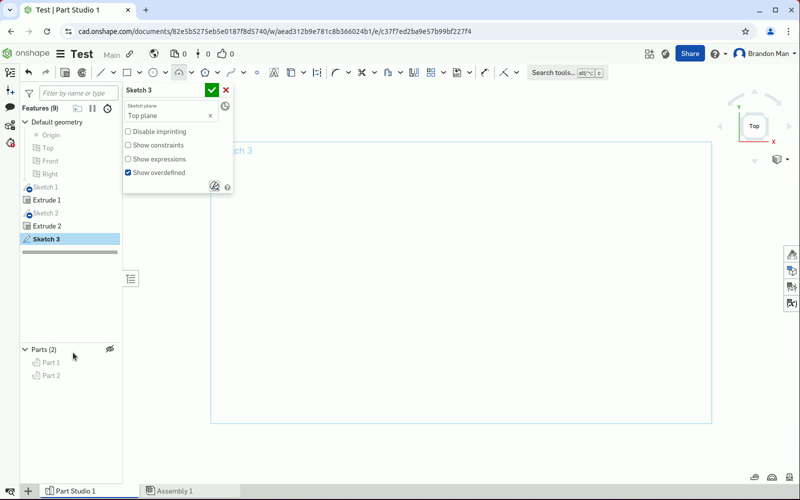
mouse_move(460, 395)
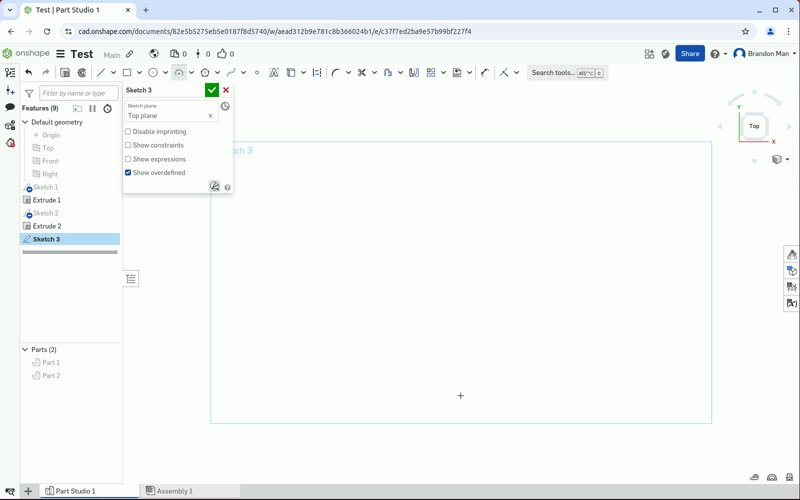
click(460, 395)
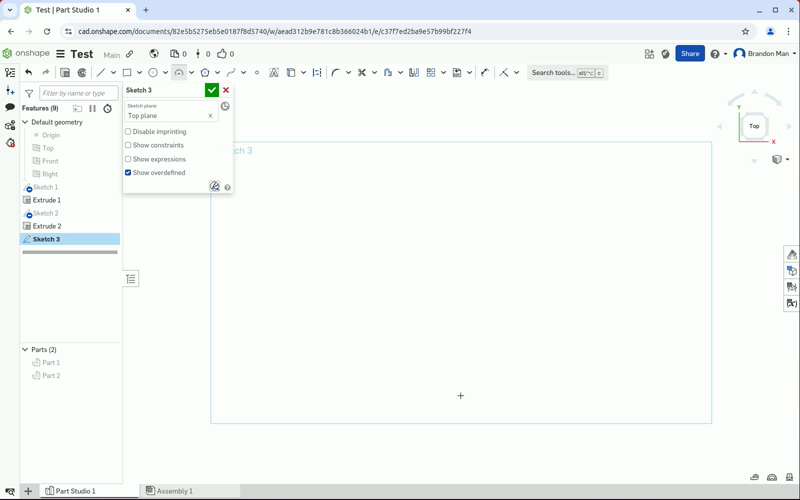
key_up(shift)
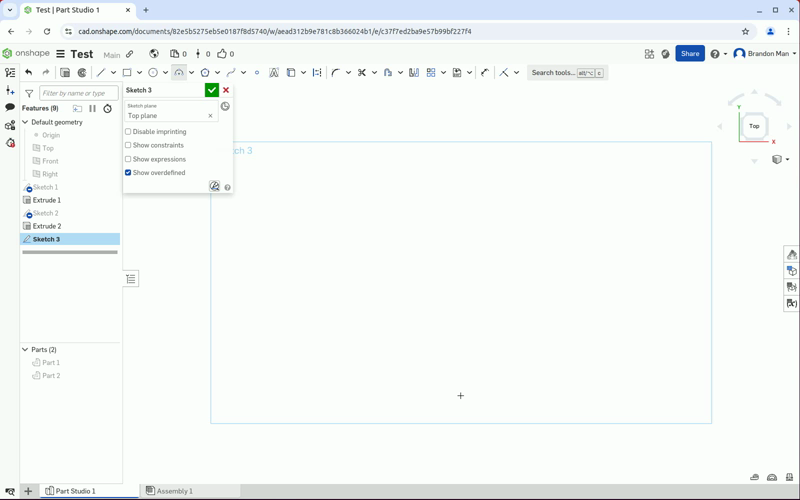
key_down(shift)
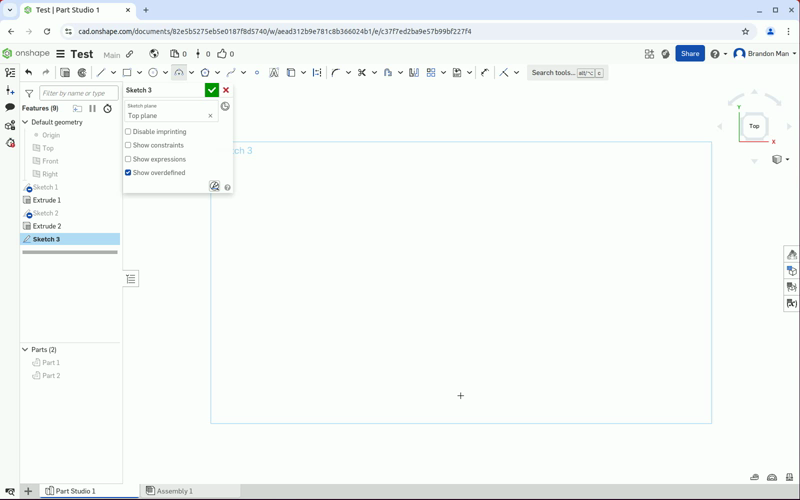
mouse_move(566, 367)
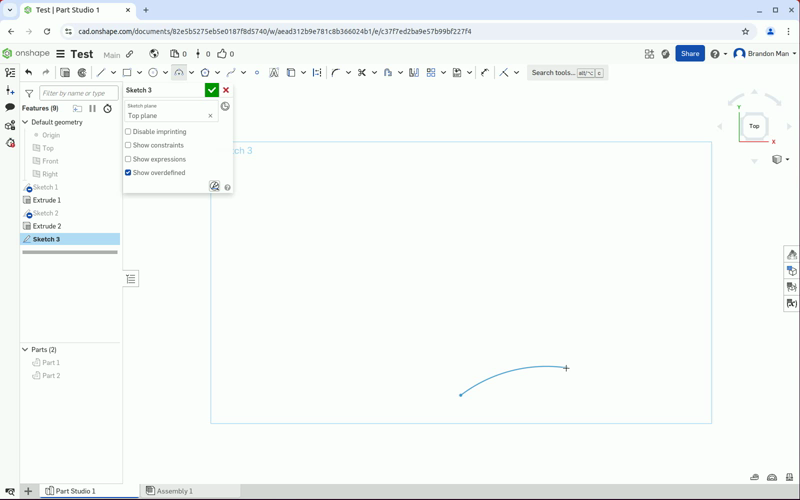
click(566, 367)
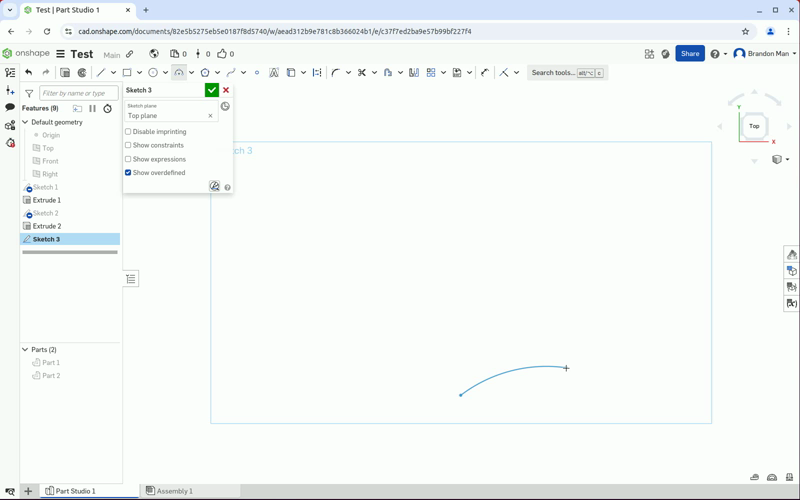
mouse_move(515, 388)
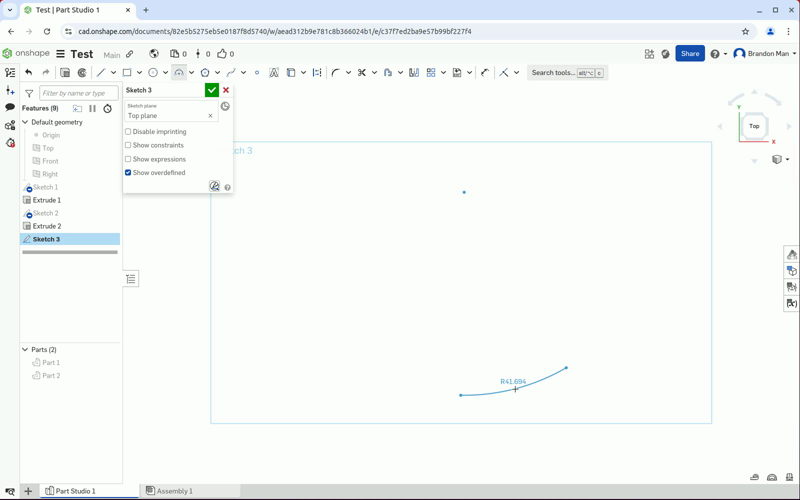
click(515, 388)
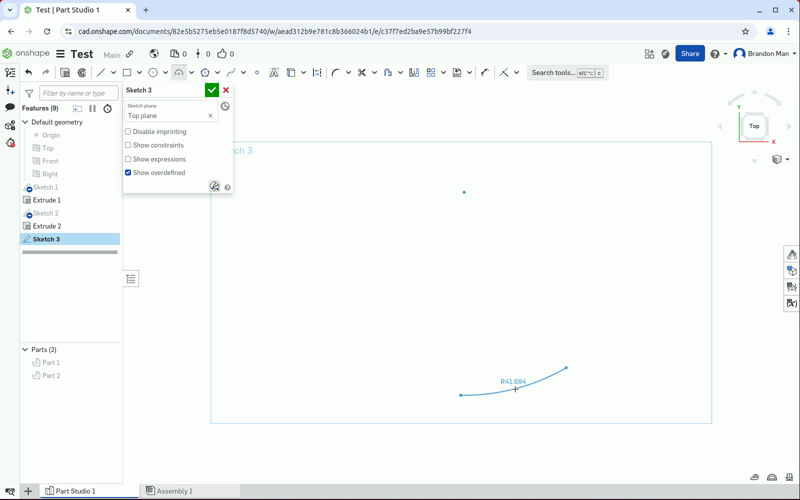
key_up(shift)
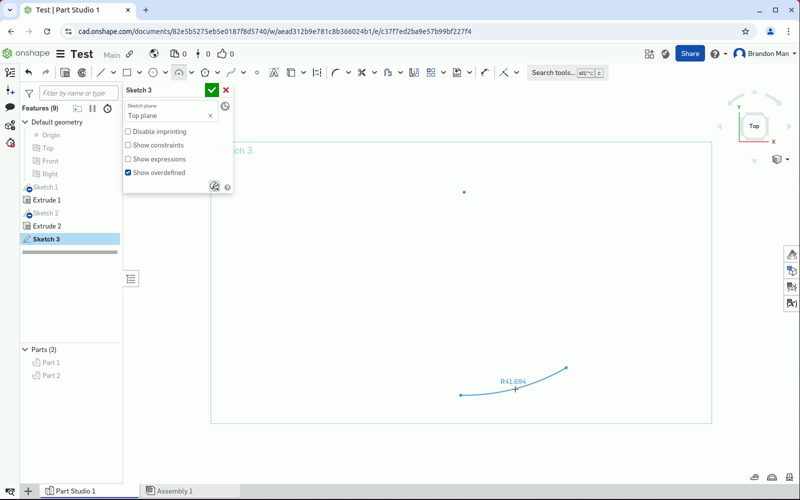
key(esc)
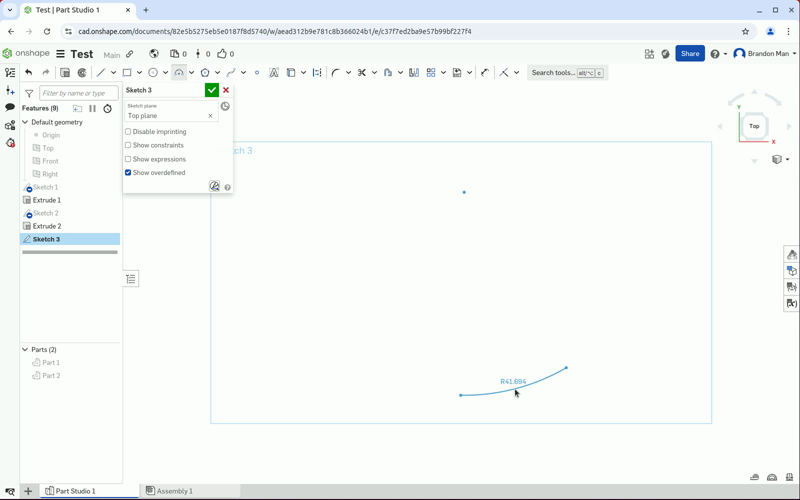
key(l)
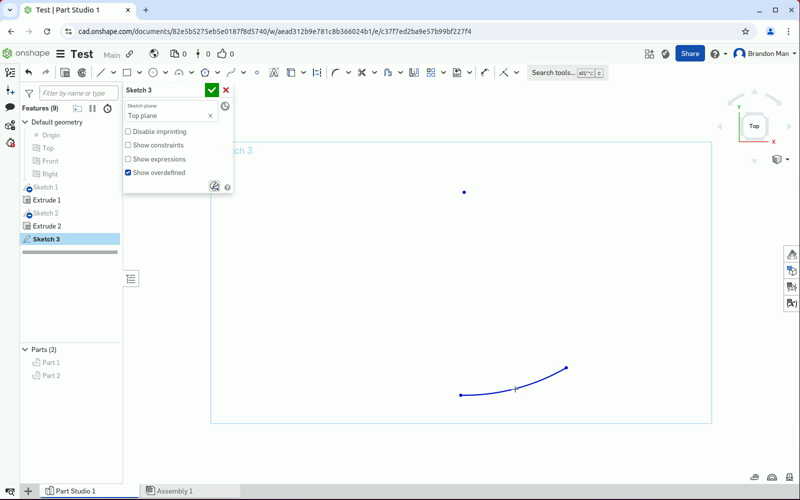
mouse_move(566, 367)
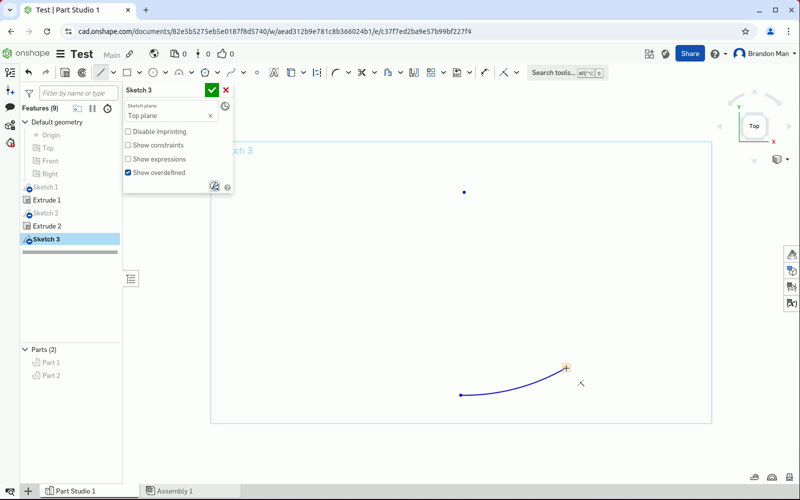
click(566, 367)
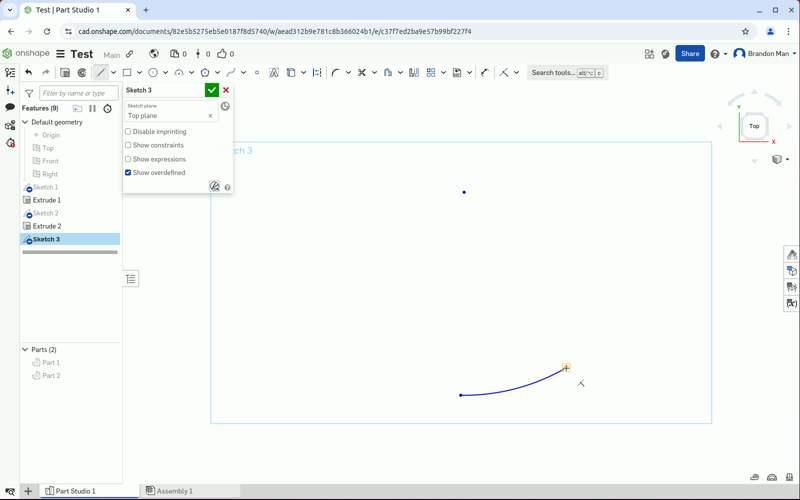
key_down(shift)
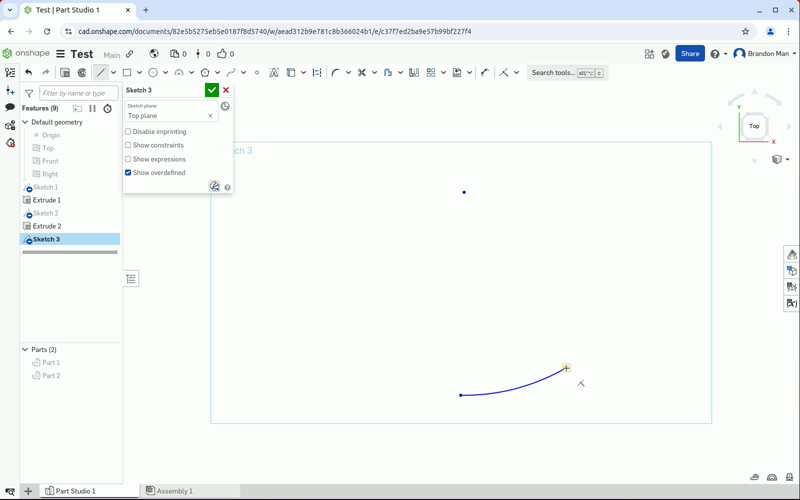
mouse_move(460, 367)
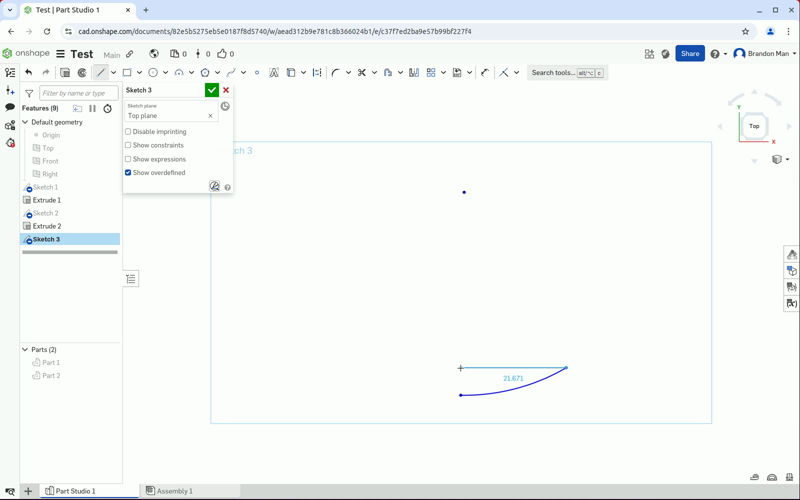
click(460, 367)
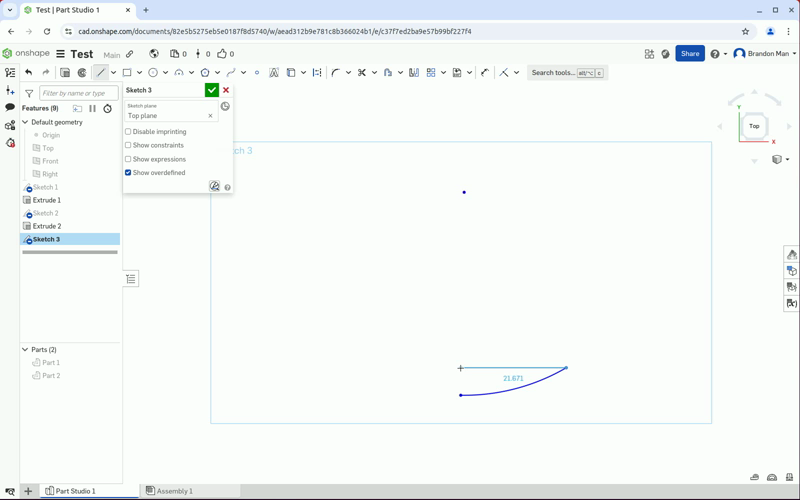
key_up(shift)
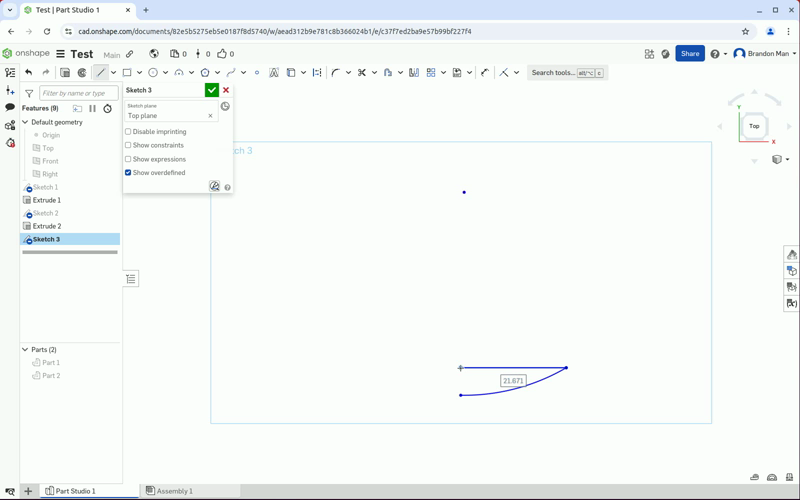
mouse_move(490, 367)
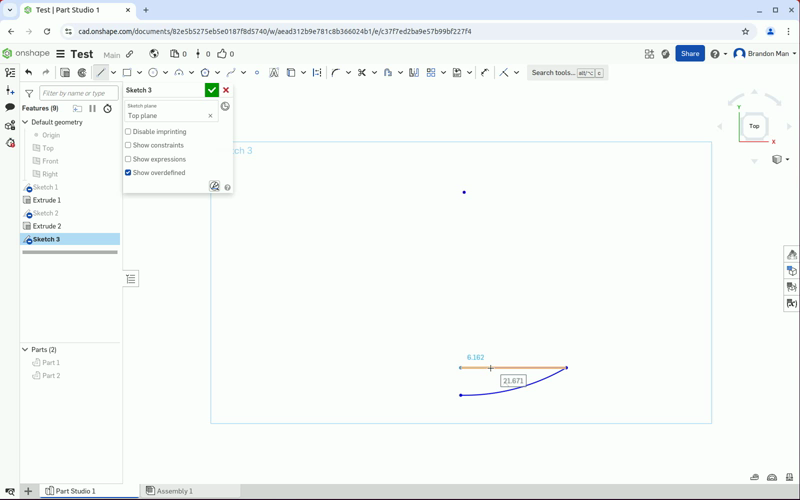
key_down(shift)
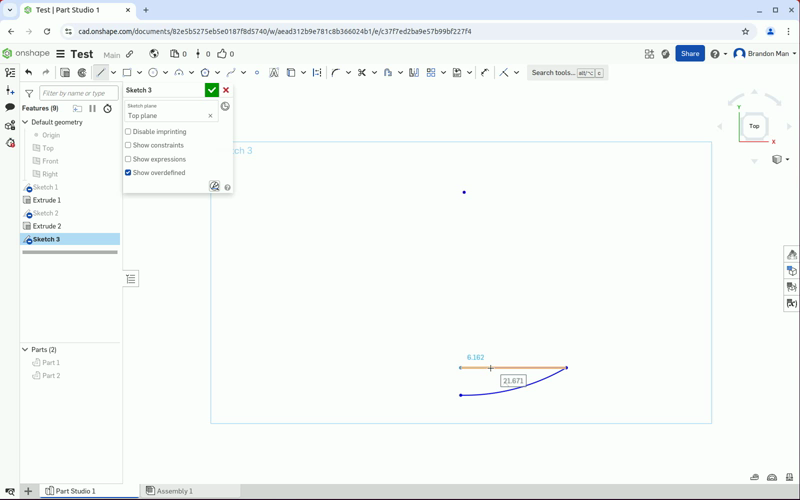
mouse_move(460, 395)
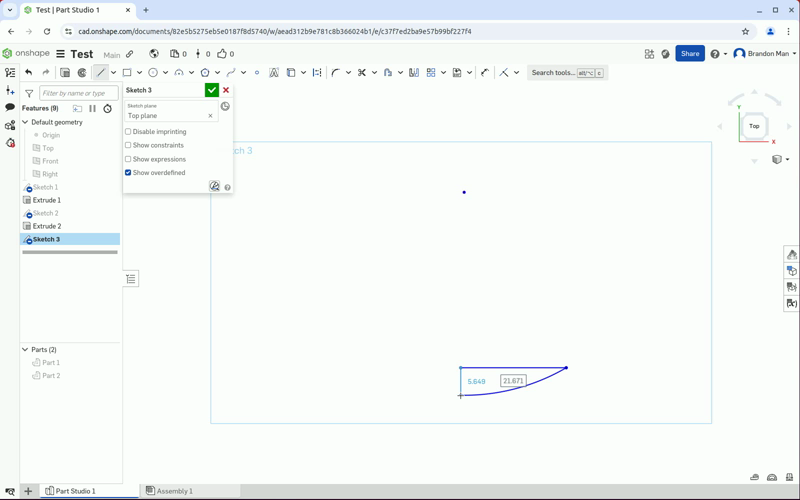
key_up(shift)
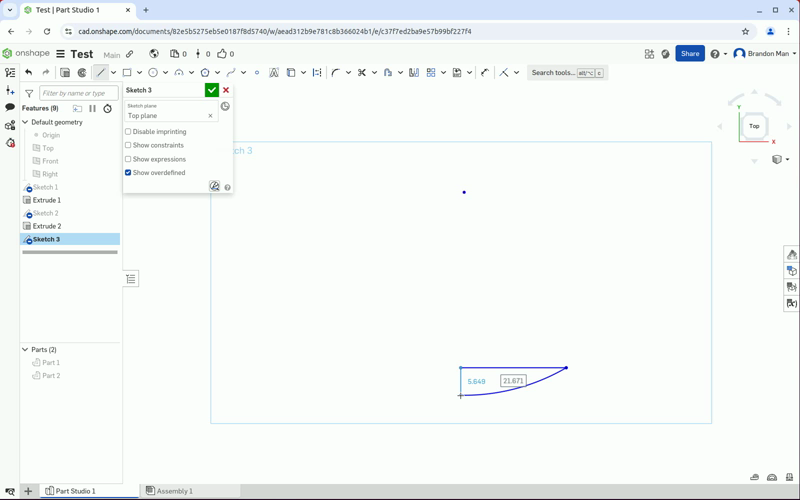
click(460, 395)
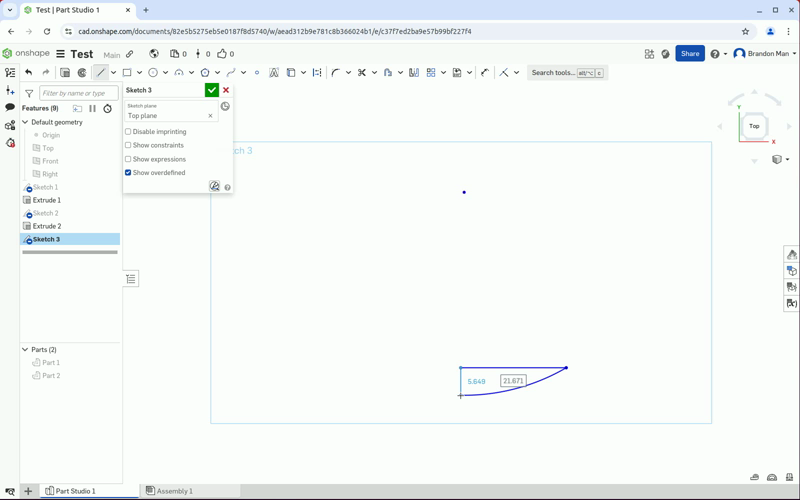
key(esc)
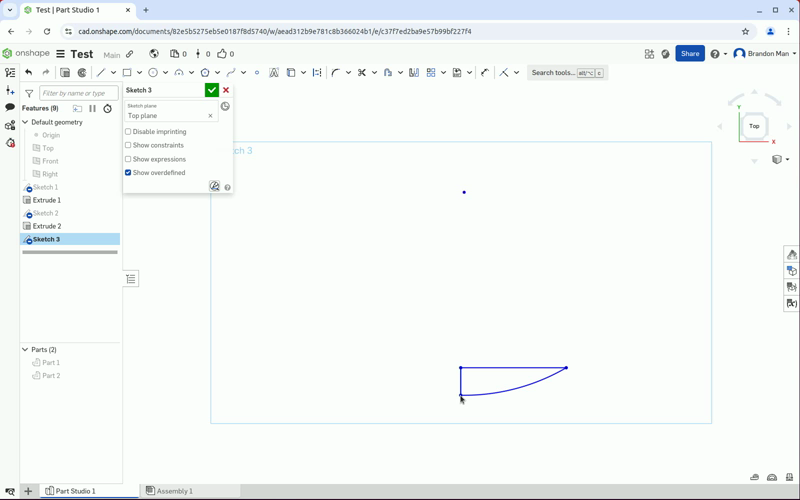
mouse_move(546, 368)
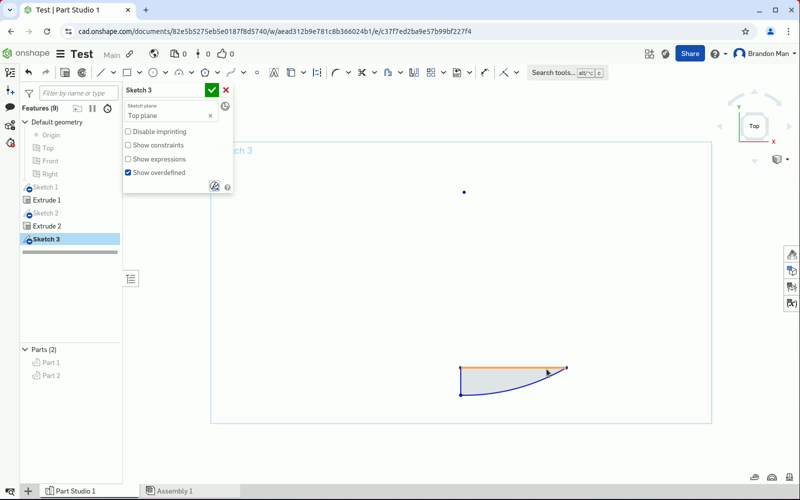
click(546, 368)
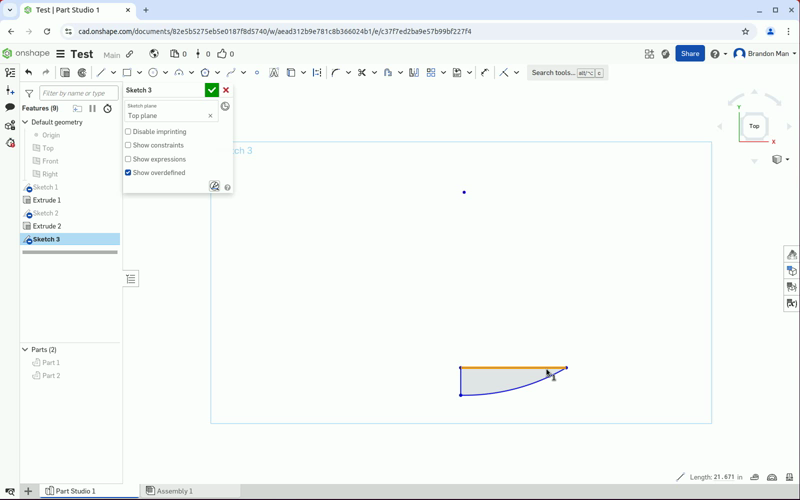
mouse_move(73, 352)
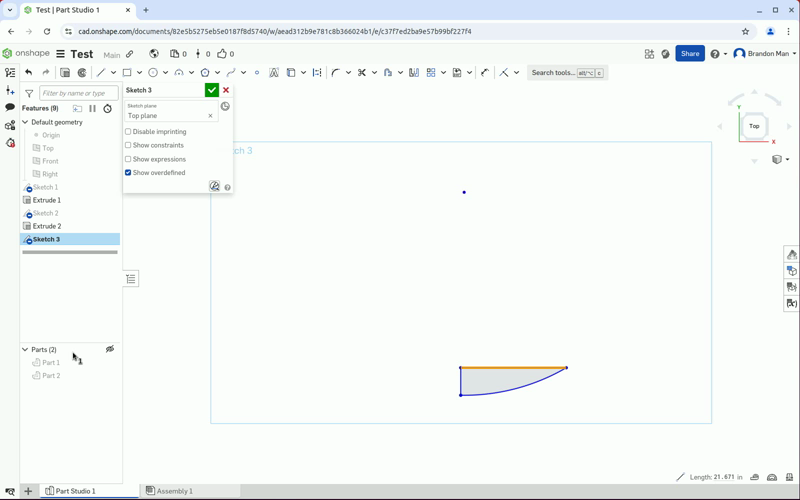
key(shift+y)
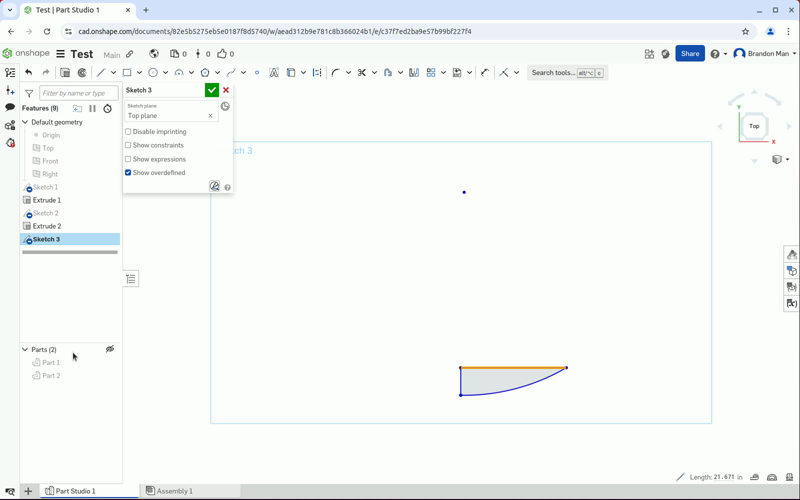
key(shift+e)
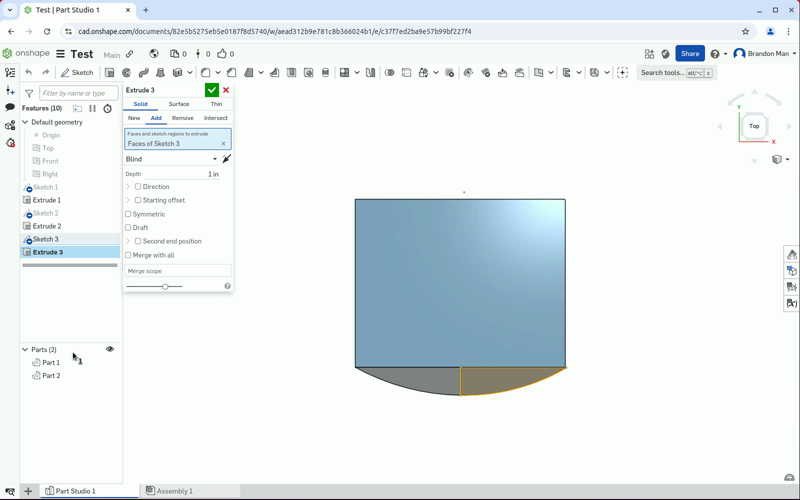
mouse_move(143, 106)
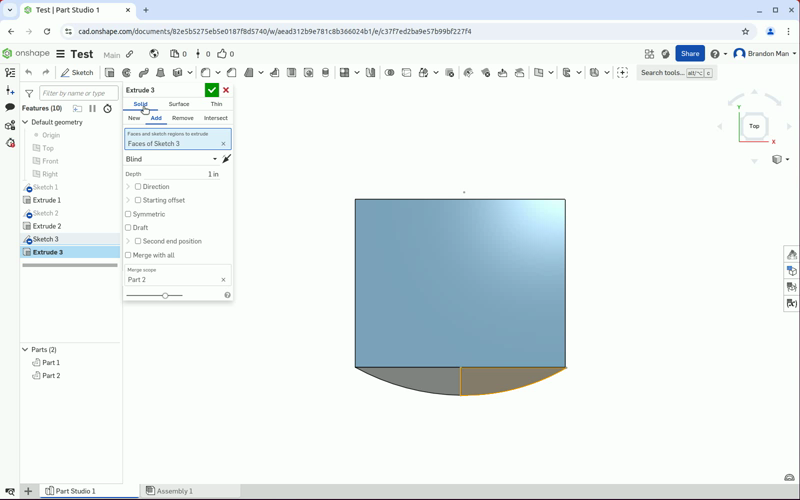
click(143, 106)
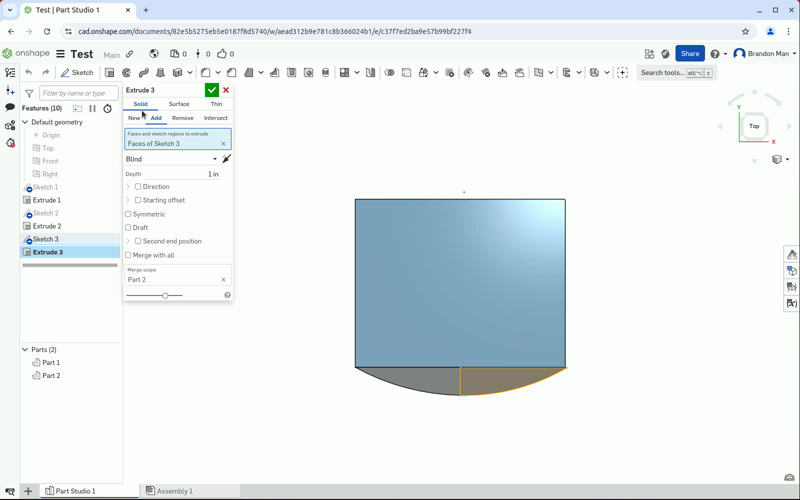
mouse_move(137, 120)
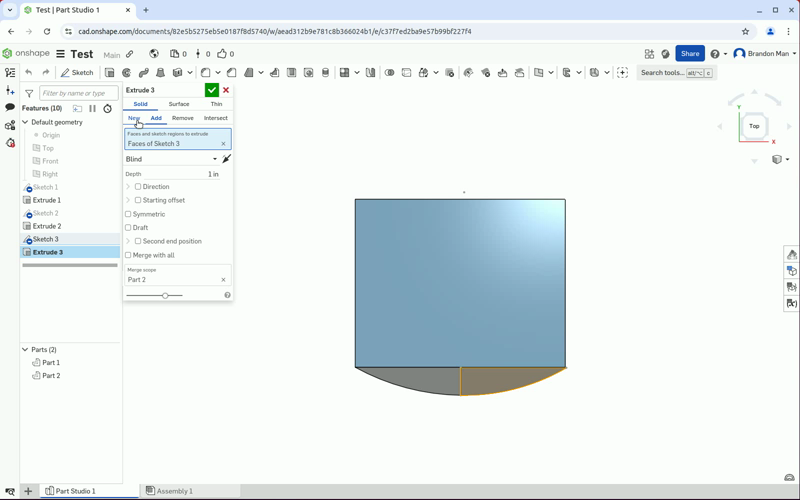
click(137, 120)
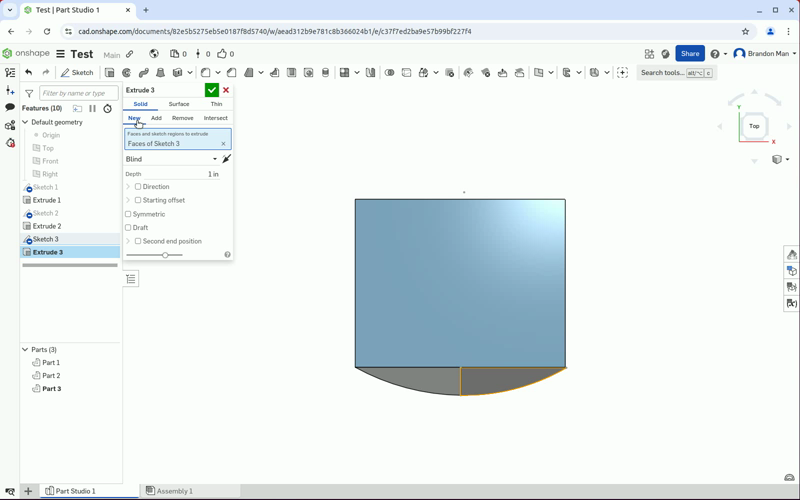
key(tab, 4)
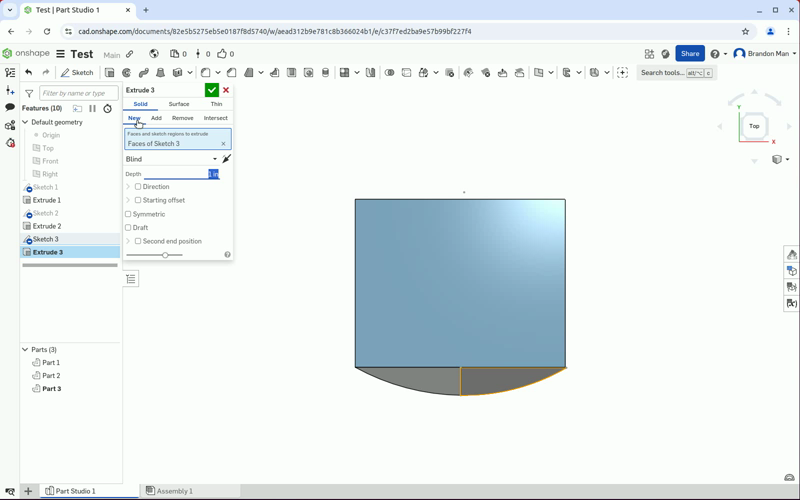
text(1.444)
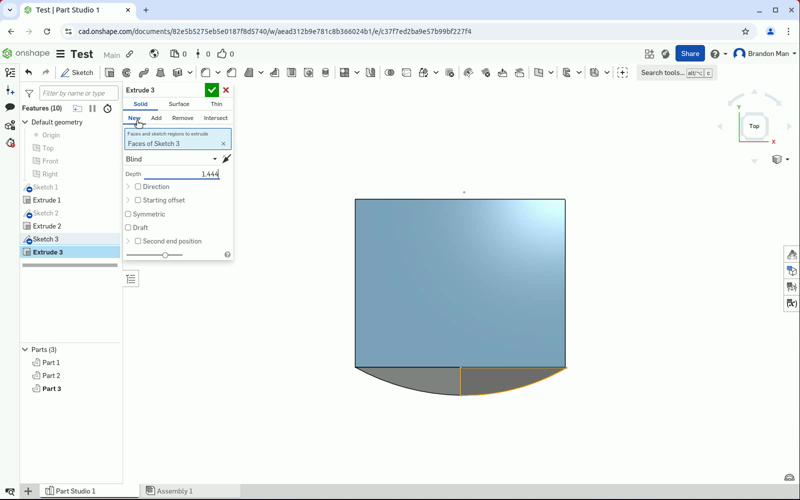
key(enter)
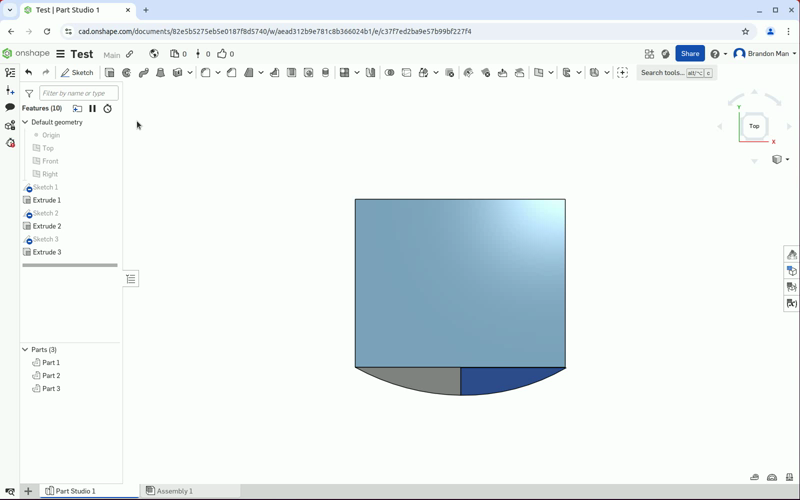
key(shift+h)
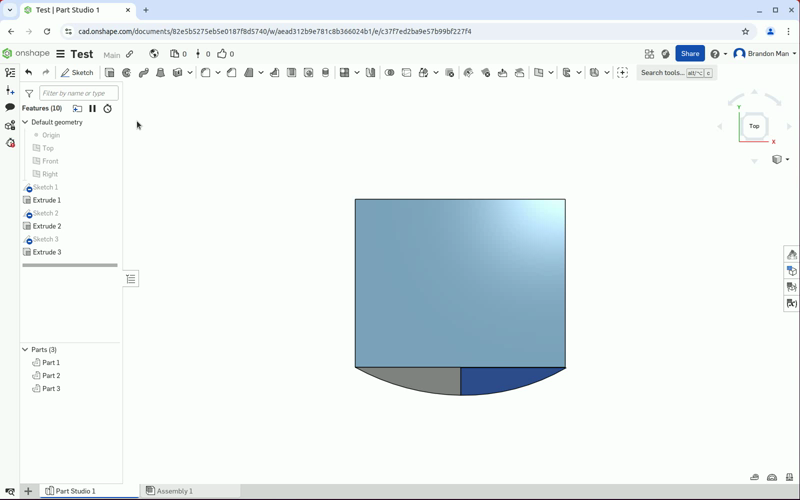
key(shift+h)
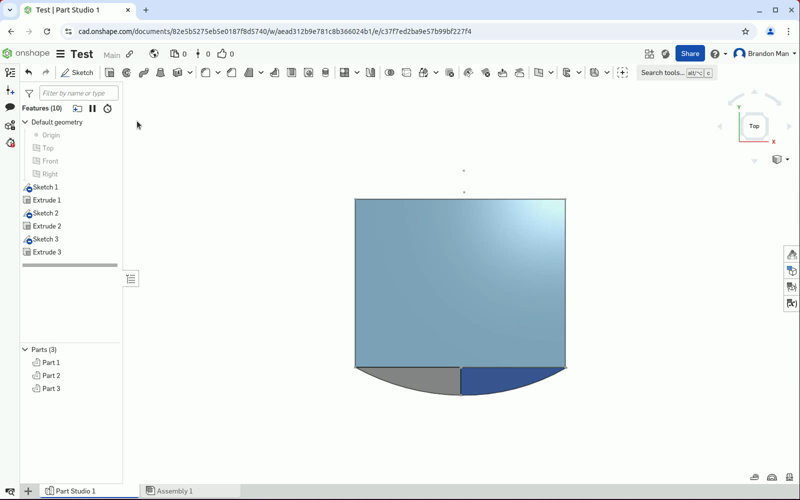
key(shift+7)
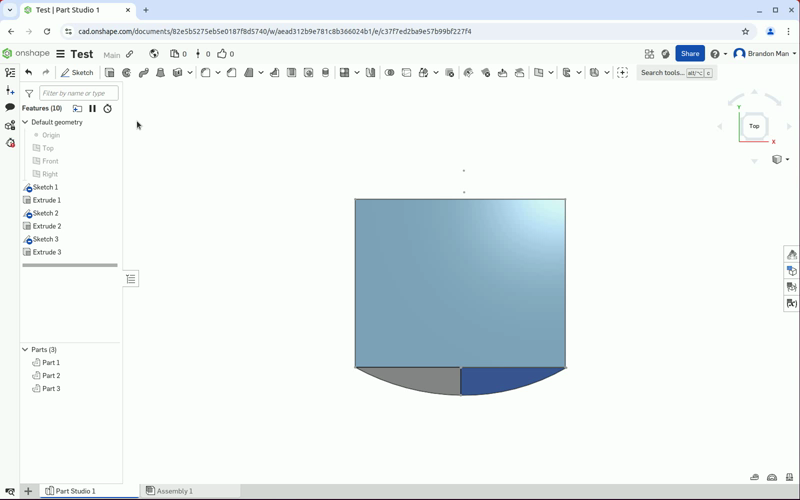
key(up, 3)
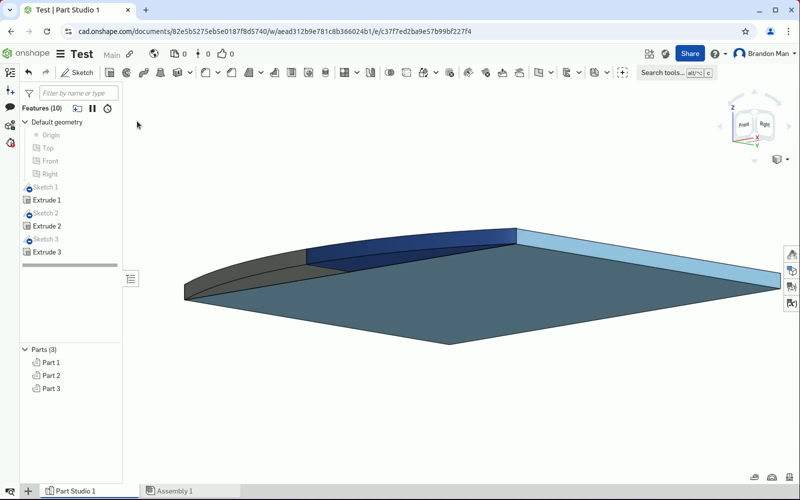
key(left, 3)
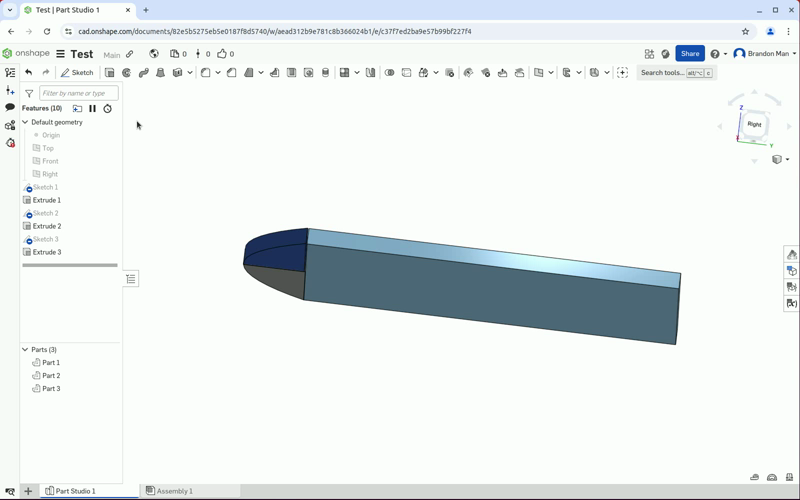
key(right, 3)
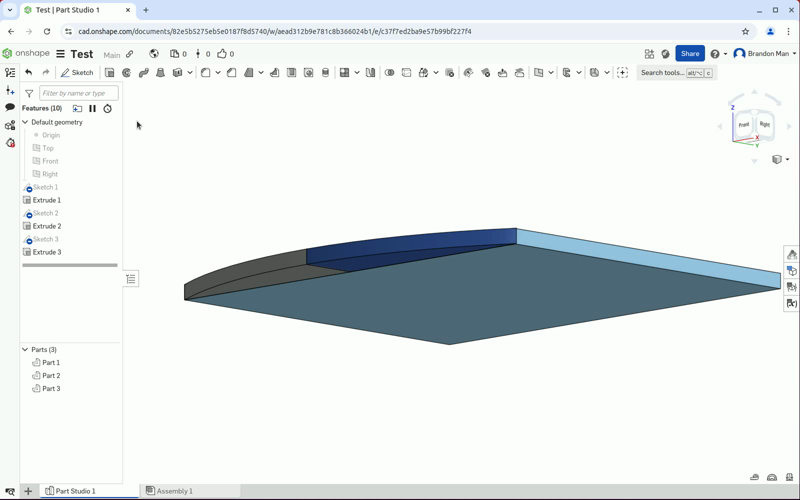
key(down, 3)
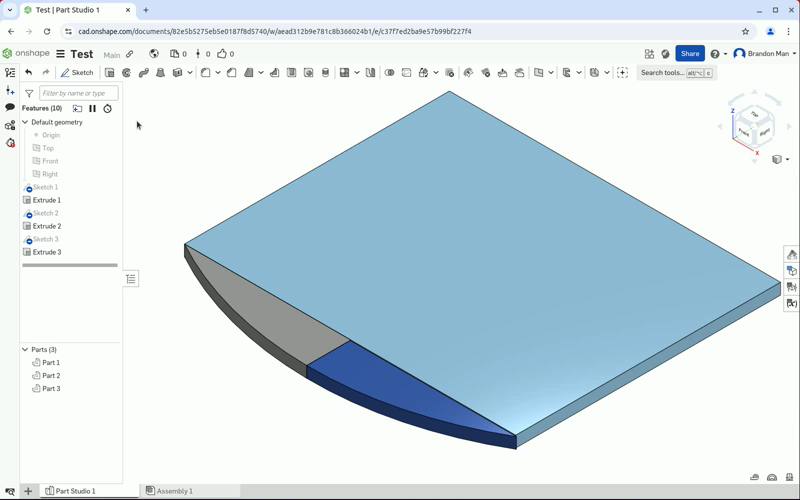
mouse_move(73, 189)
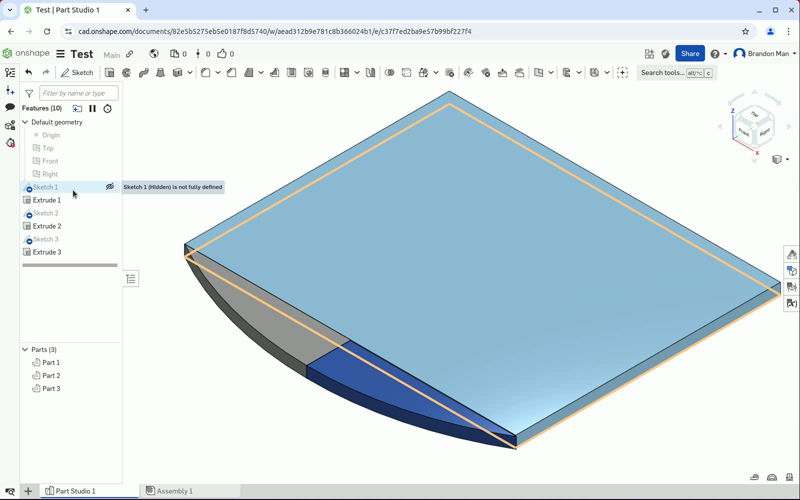
click(73, 189)